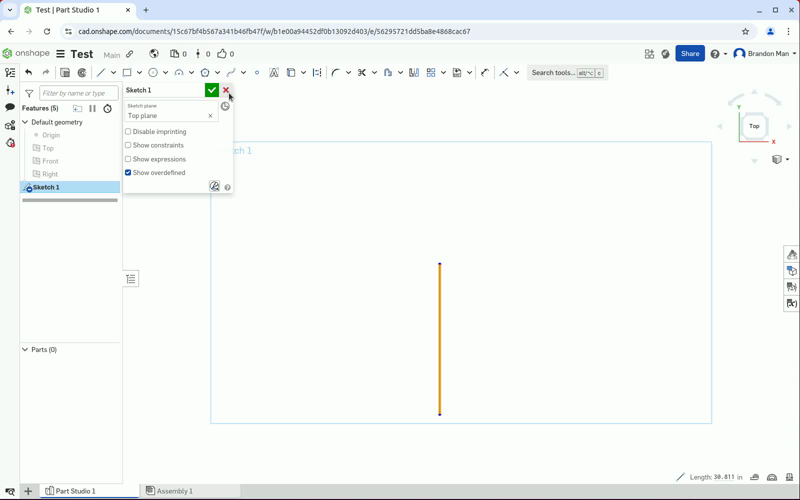
key(shift+h)
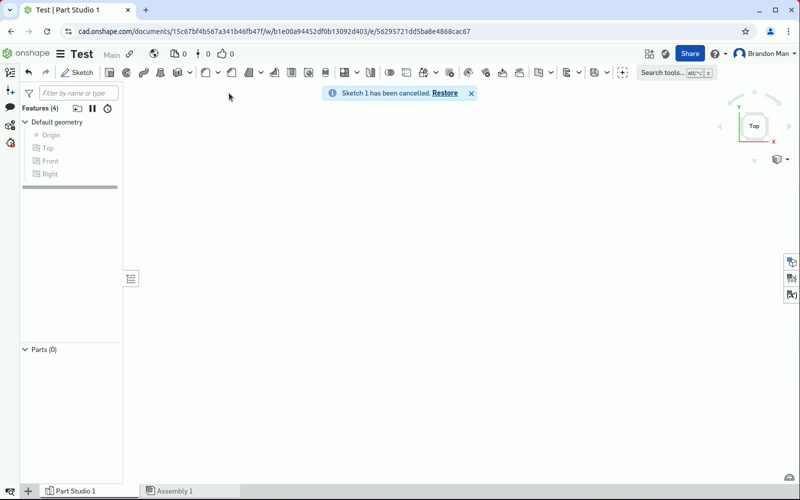
mouse_move(73, 352)
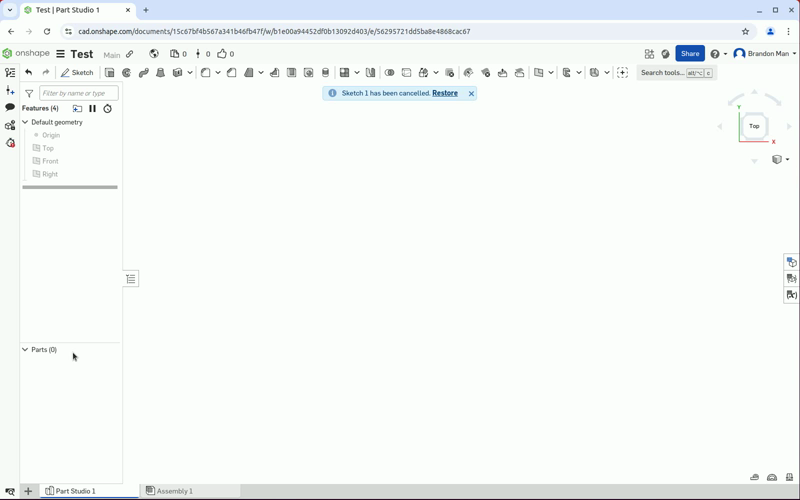
key(y)
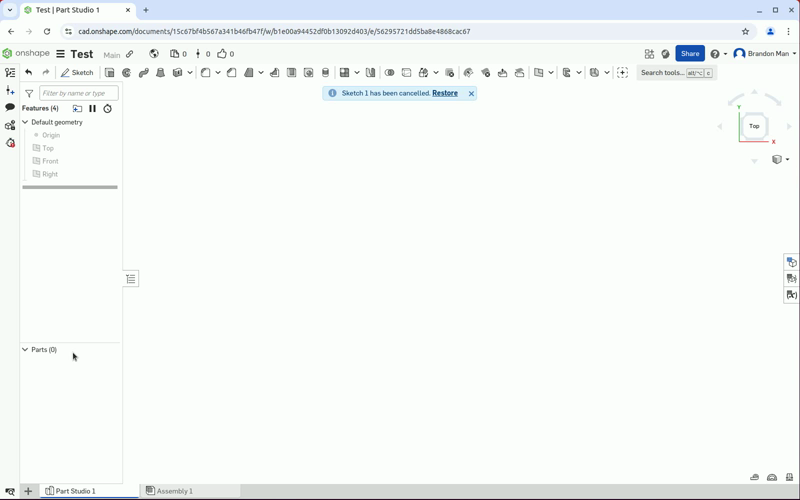
key(shift+p)
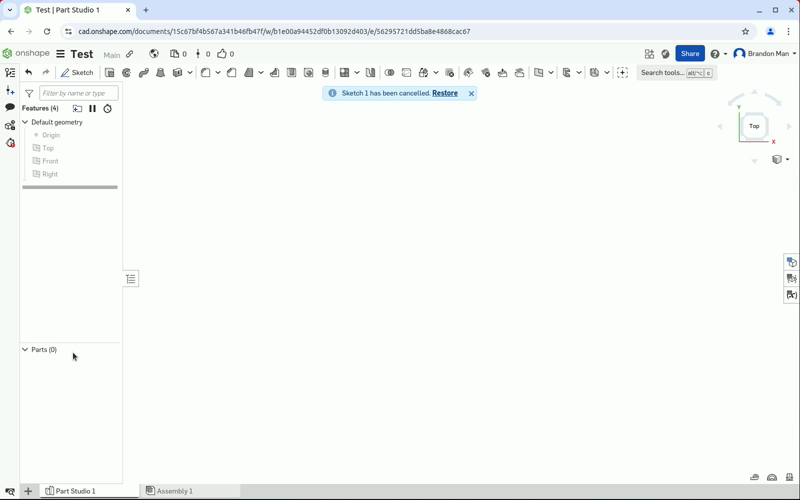
key(space)
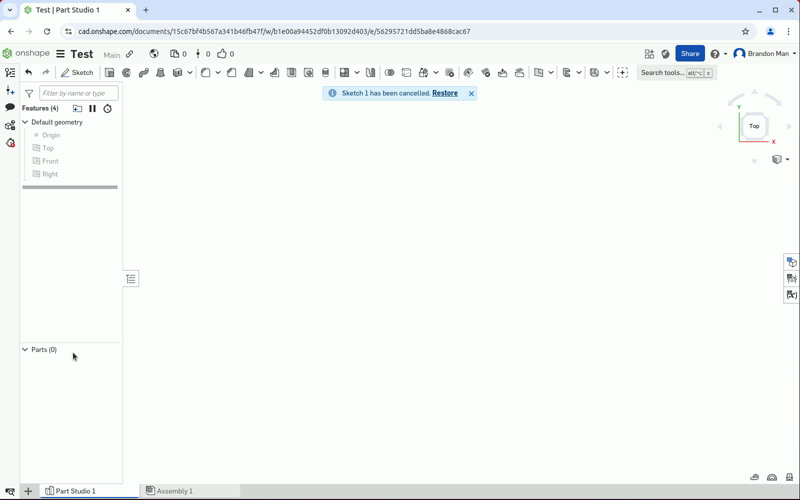
key_down(shift)
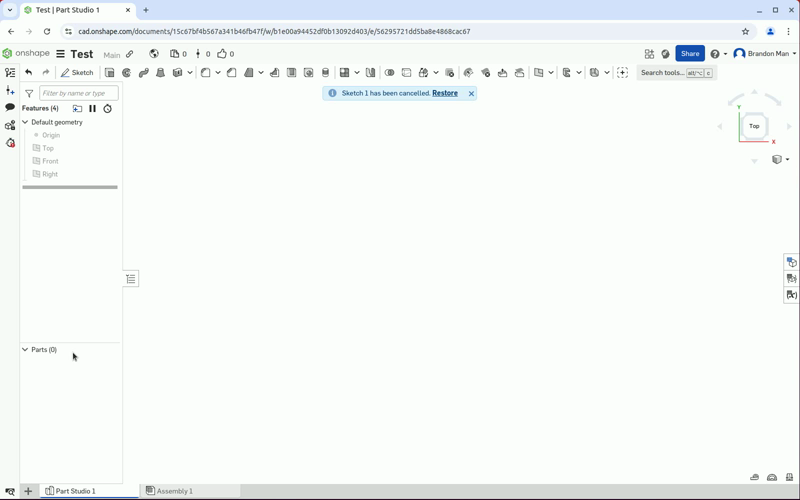
key(up)
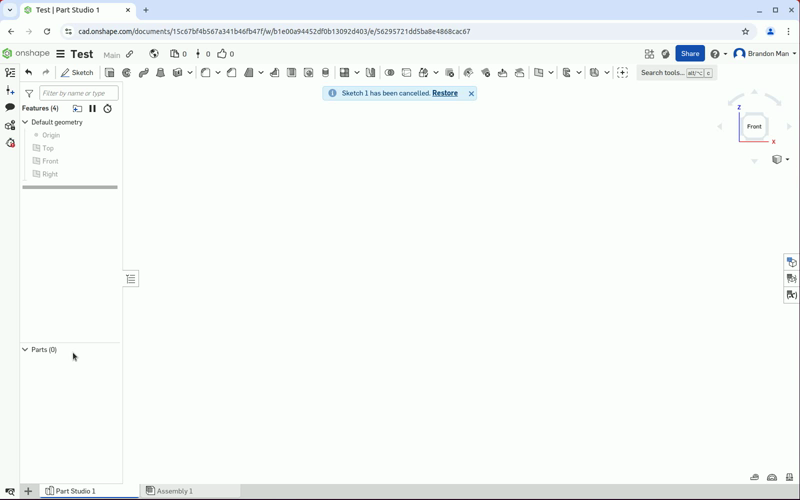
key_up(shift)
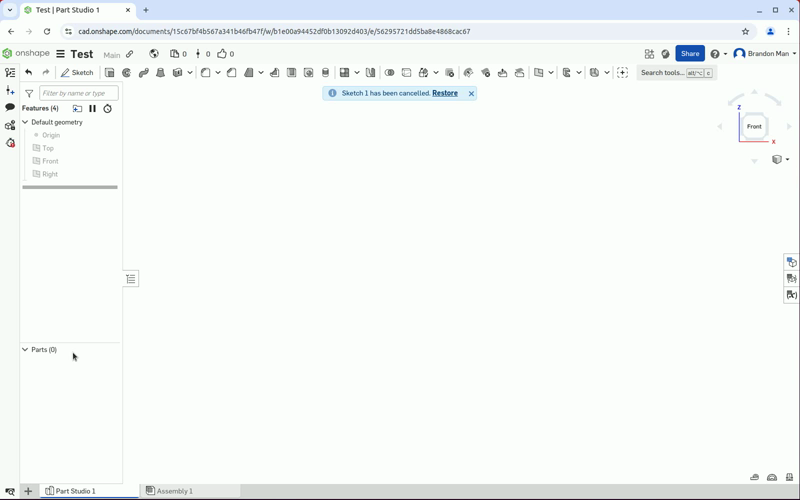
mouse_move(73, 352)
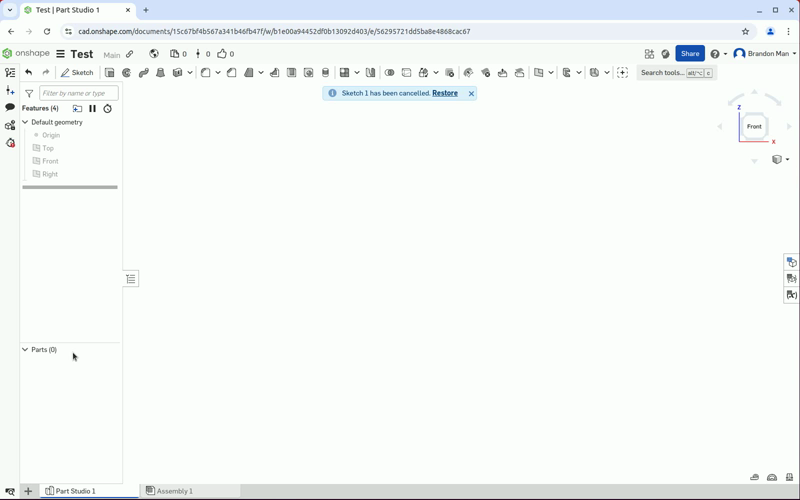
key(shift+y)
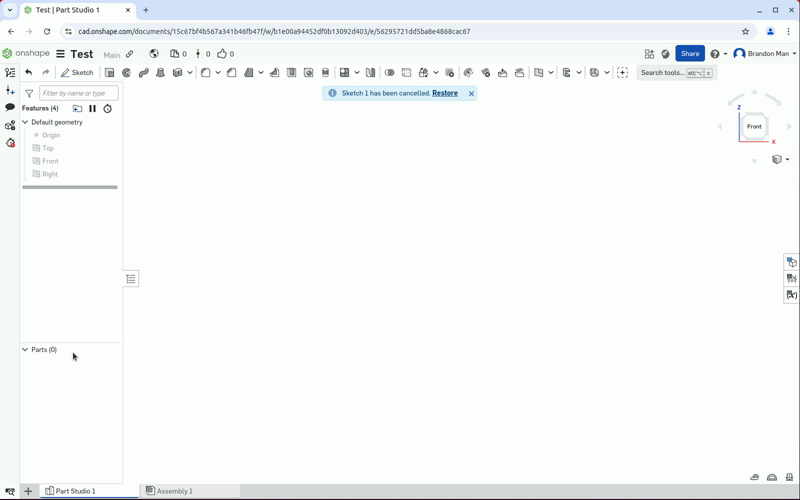
key(shift+s)
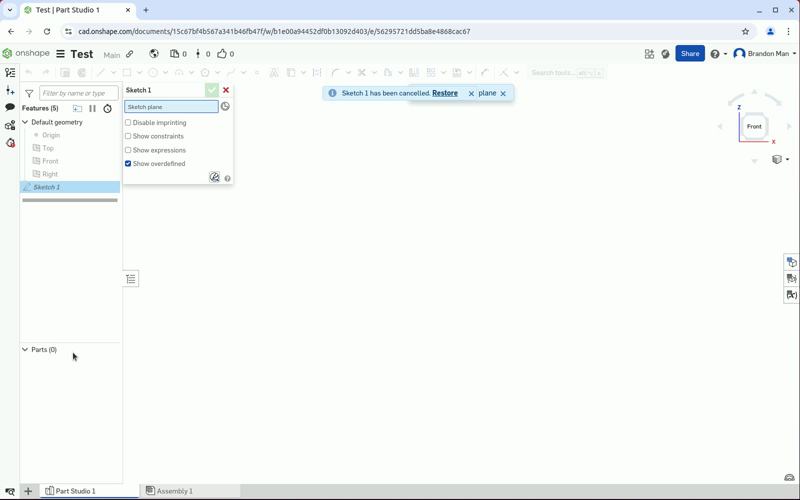
mouse_move(73, 163)
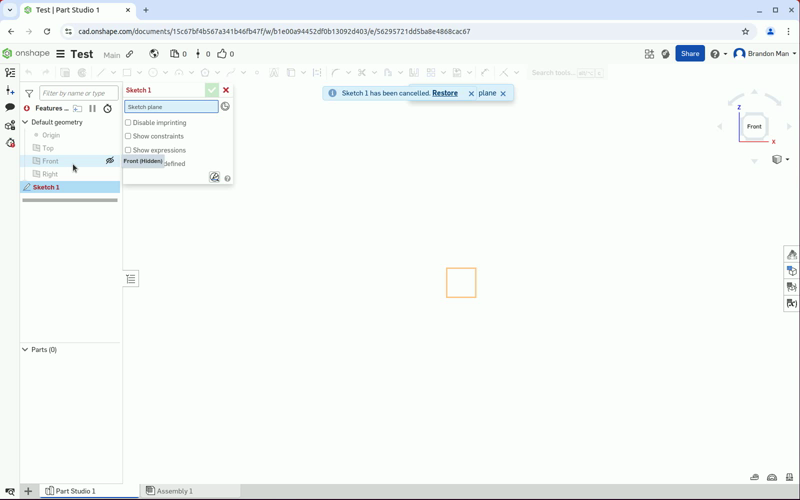
click(73, 163)
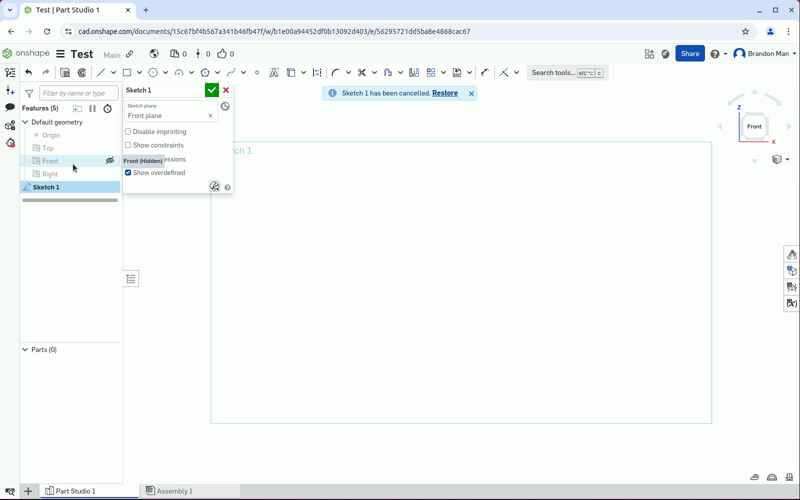
mouse_move(73, 352)
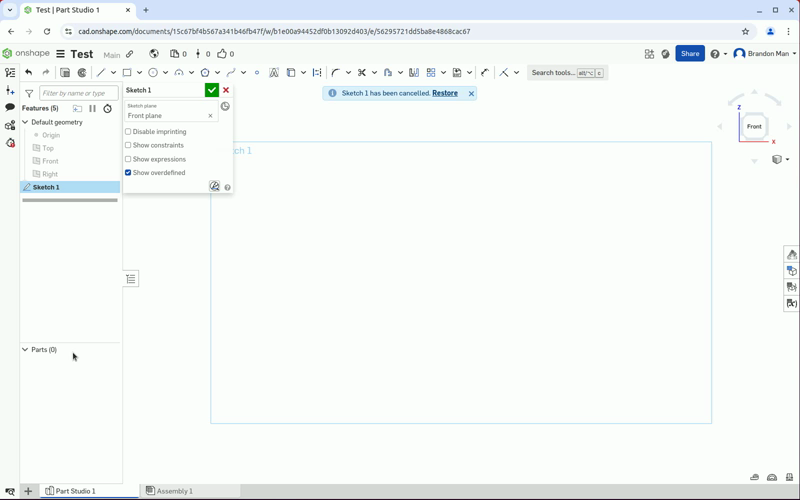
key(y)
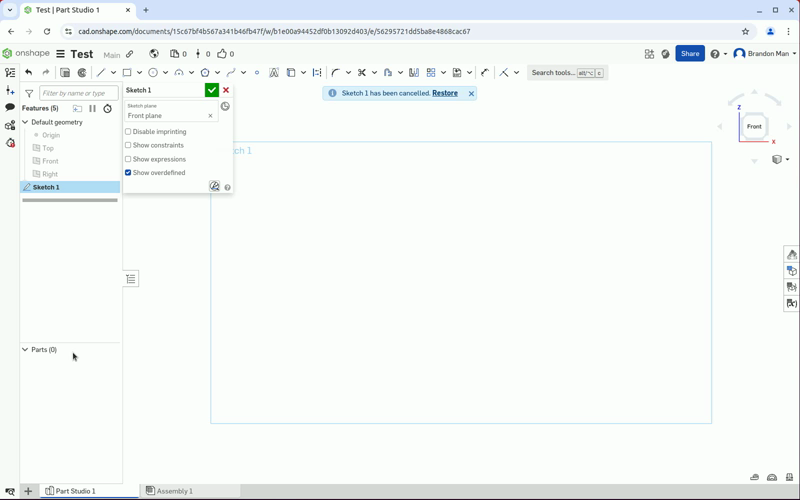
key(l)
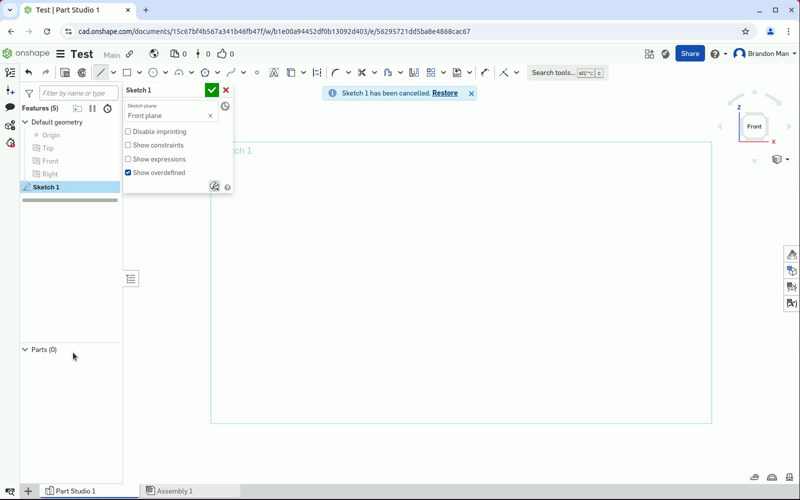
key_down(shift)
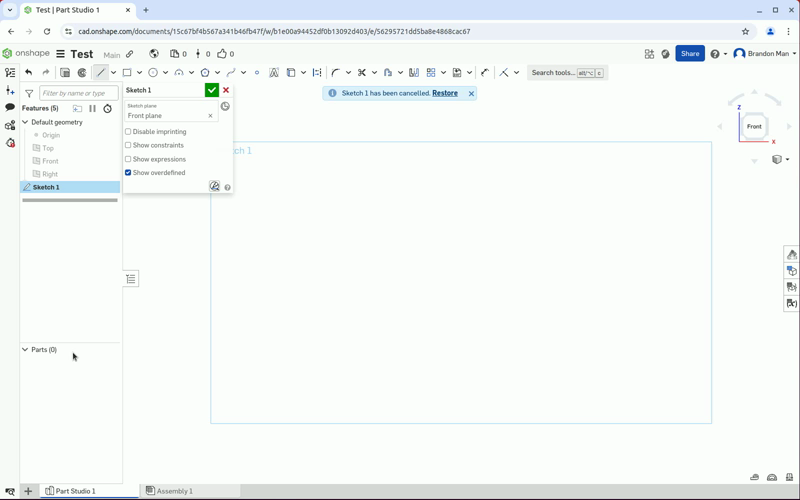
mouse_move(404, 241)
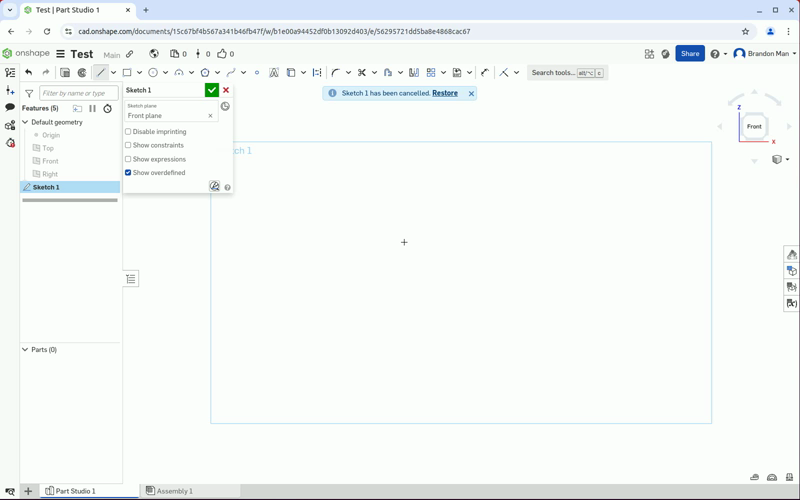
click(404, 241)
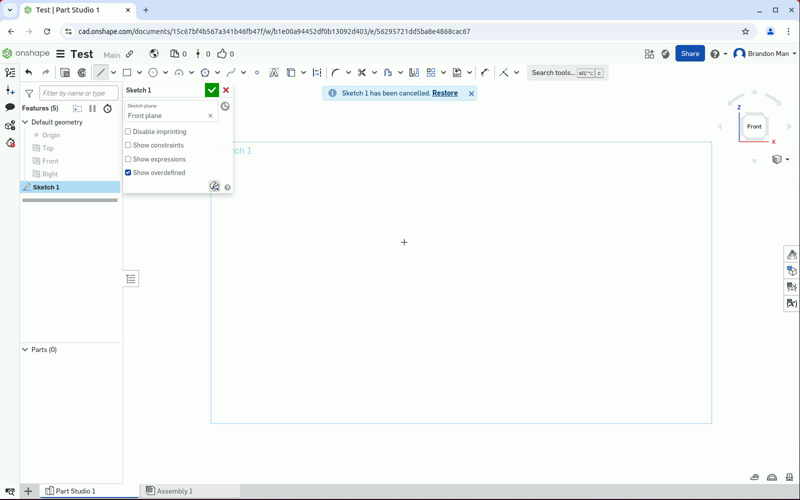
key_up(shift)
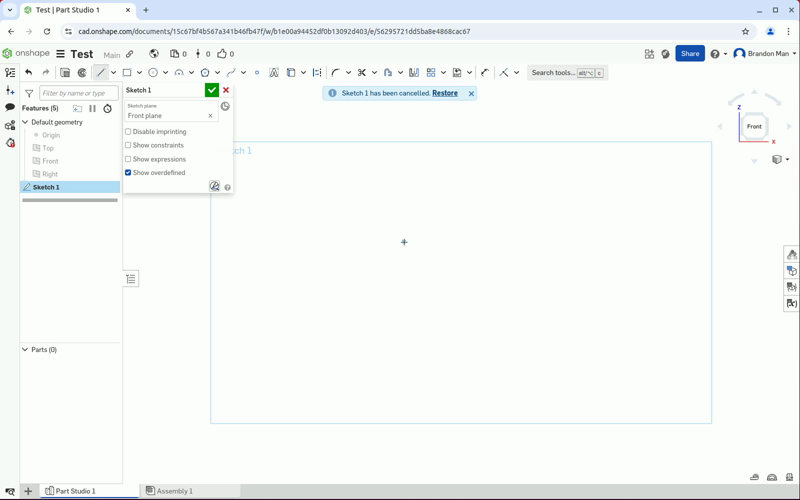
key_down(shift)
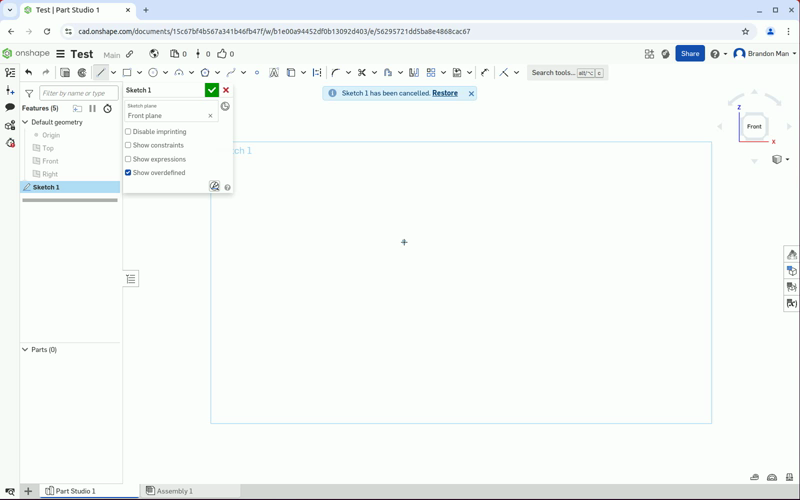
mouse_move(547, 241)
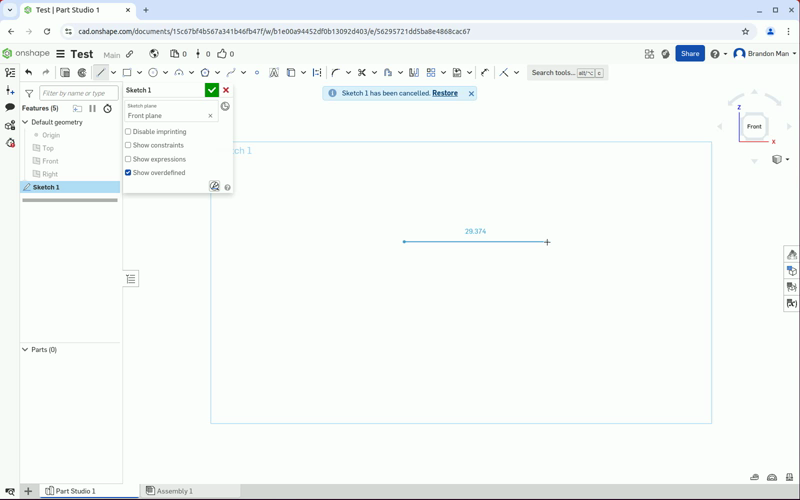
click(547, 241)
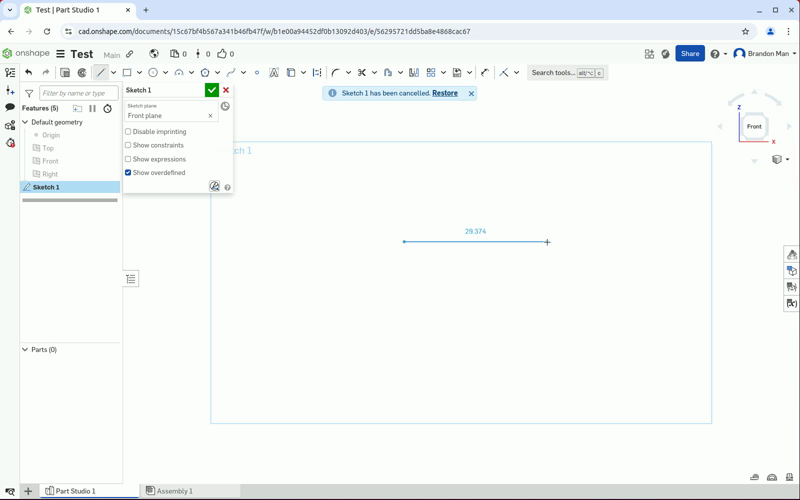
key_up(shift)
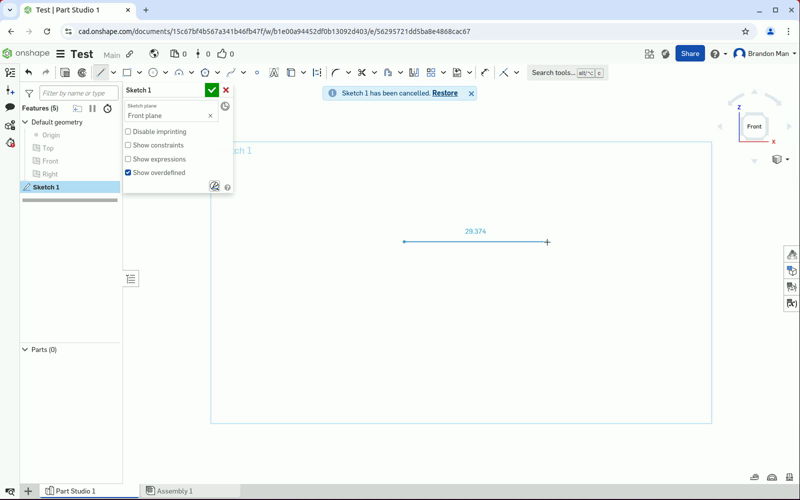
key_down(shift)
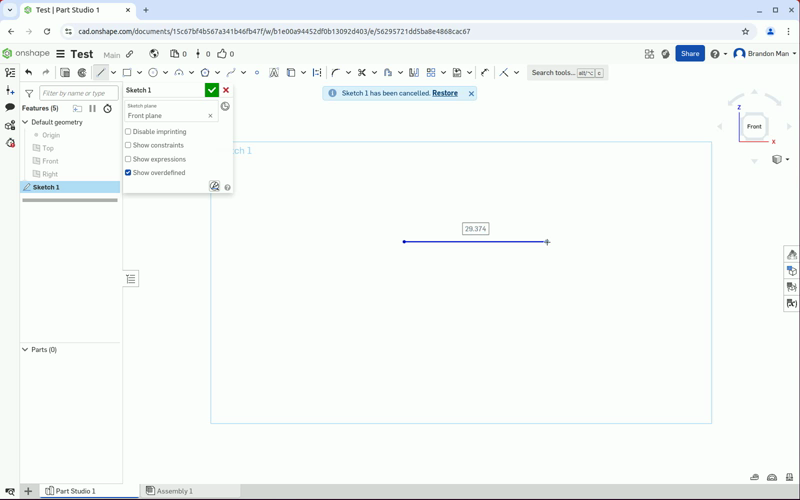
mouse_move(577, 241)
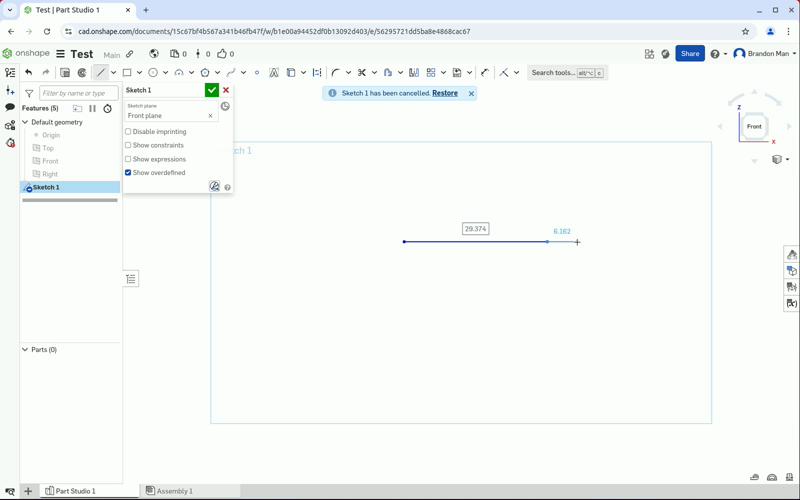
mouse_move(547, 219)
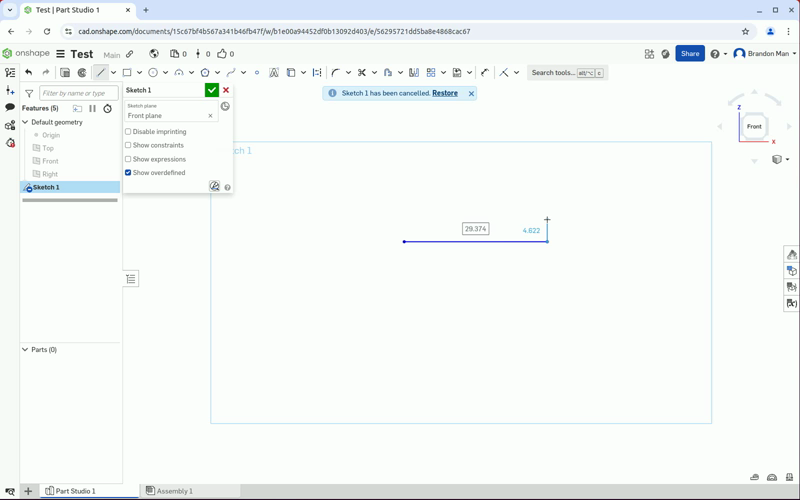
click(547, 219)
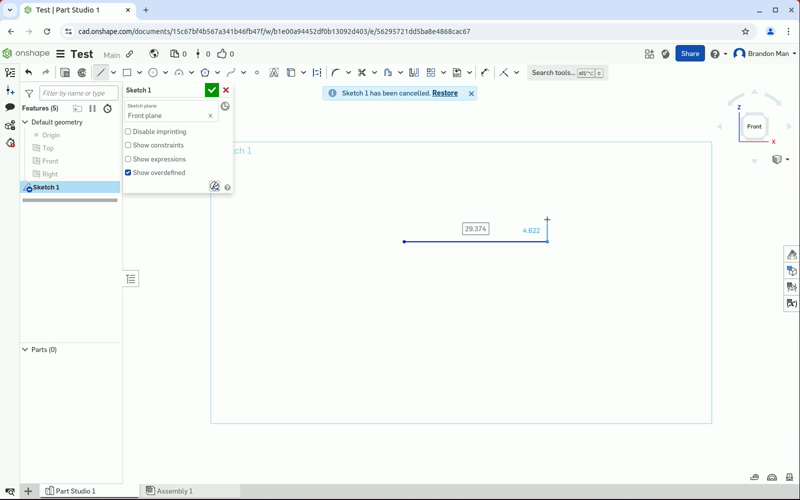
key_up(shift)
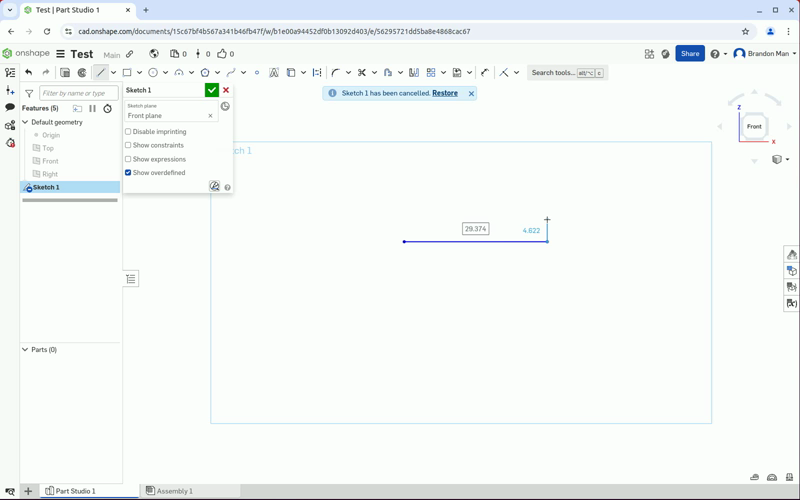
key_down(shift)
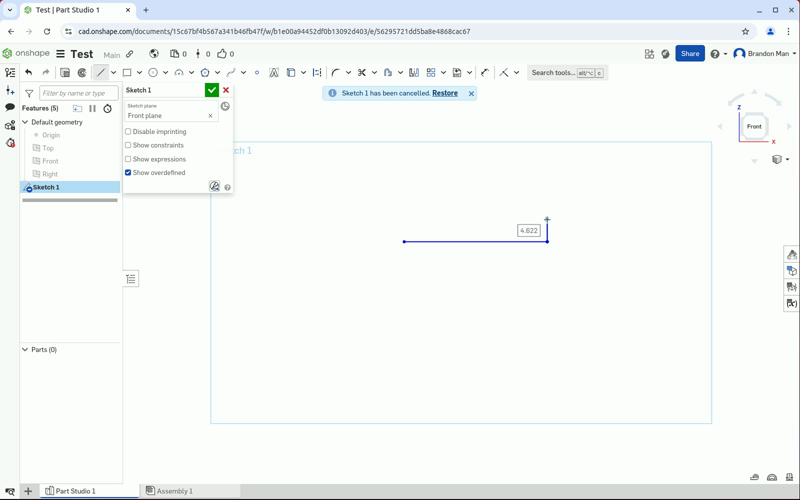
mouse_move(452, 219)
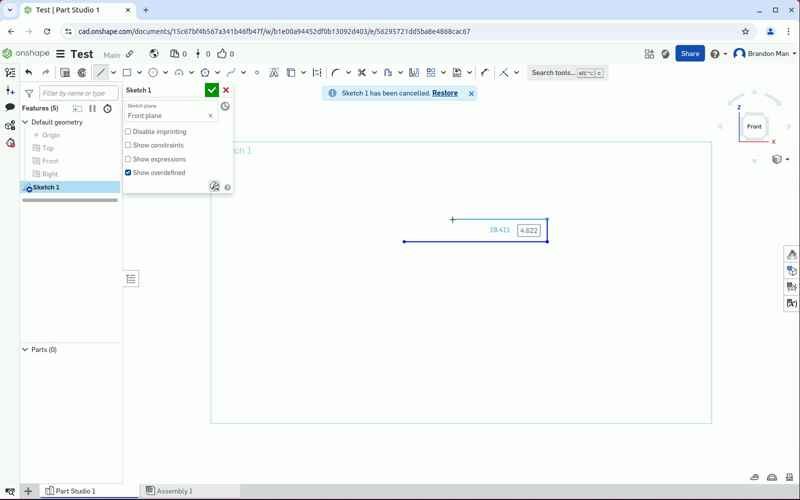
click(452, 219)
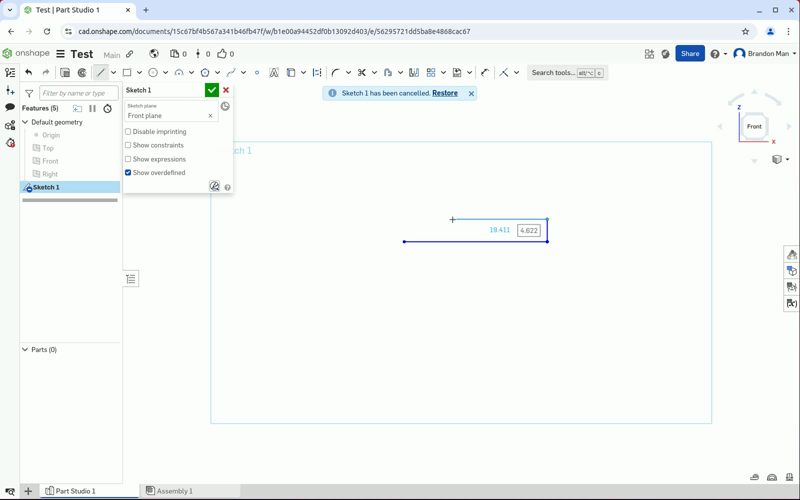
key_up(shift)
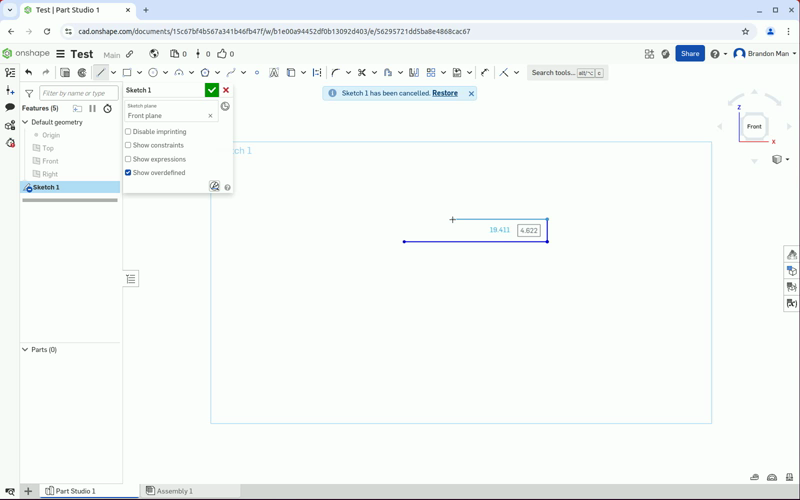
key_down(shift)
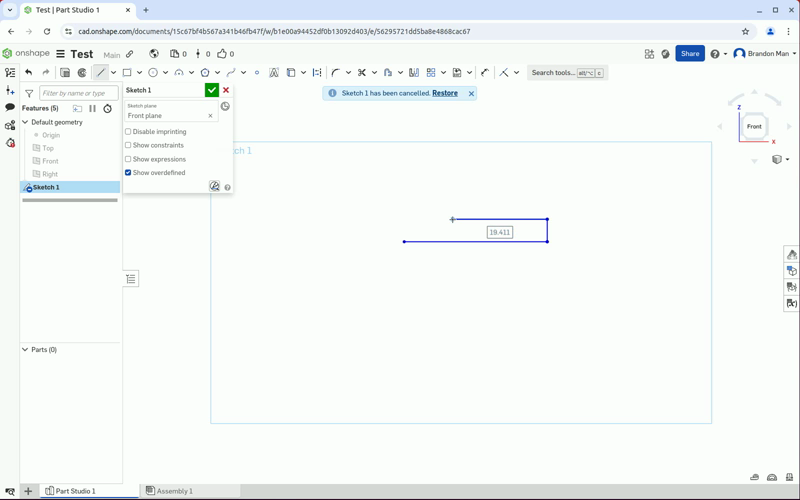
mouse_move(482, 219)
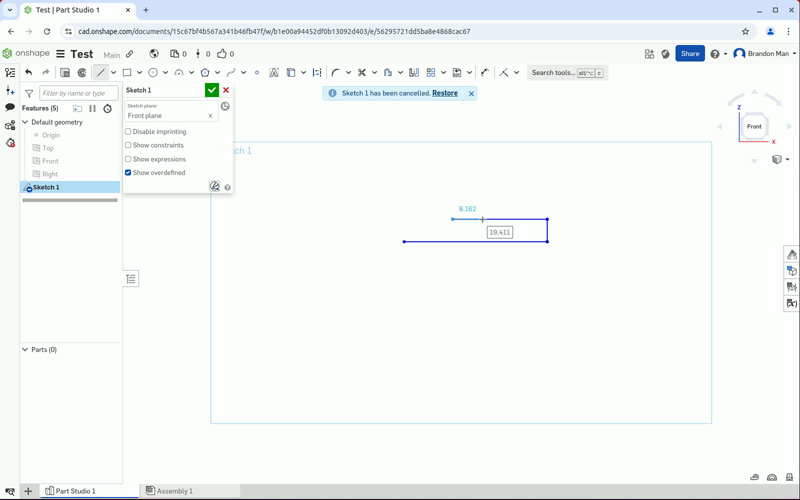
mouse_move(452, 195)
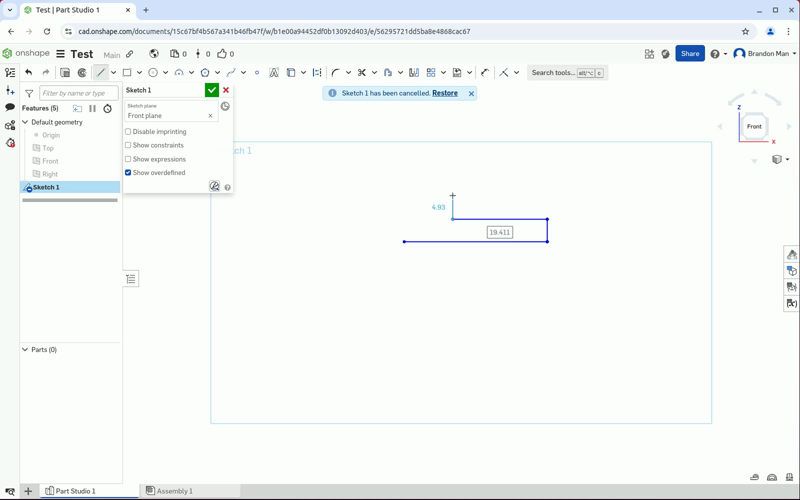
click(452, 195)
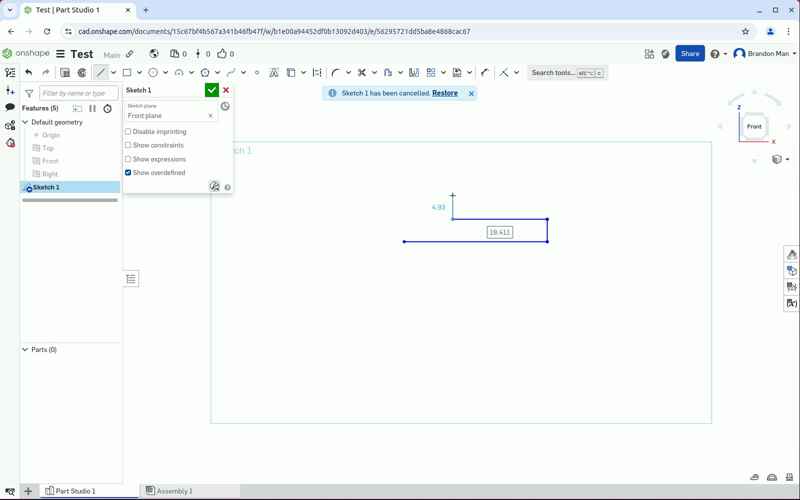
key_up(shift)
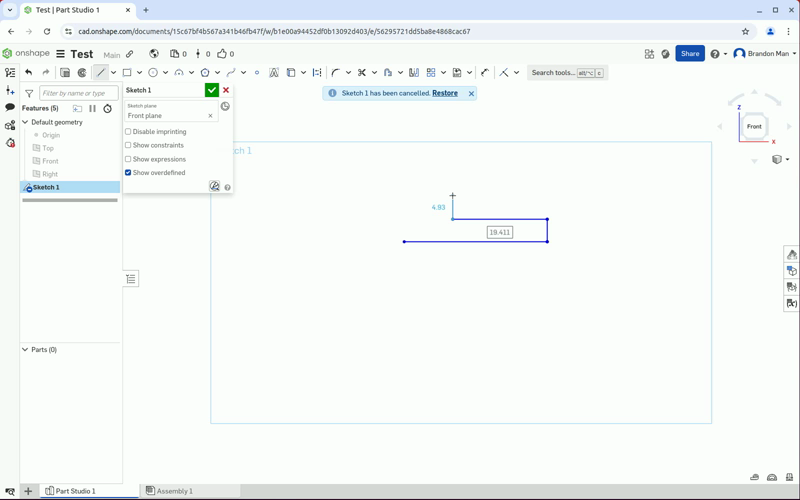
key(esc)
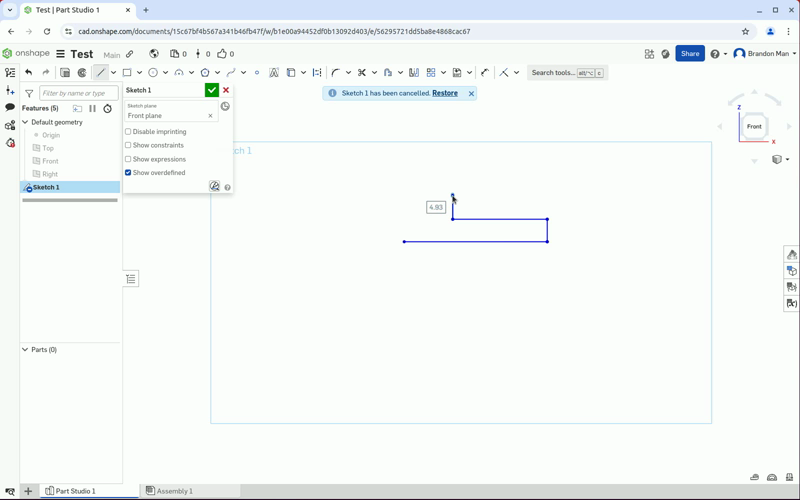
key(a)
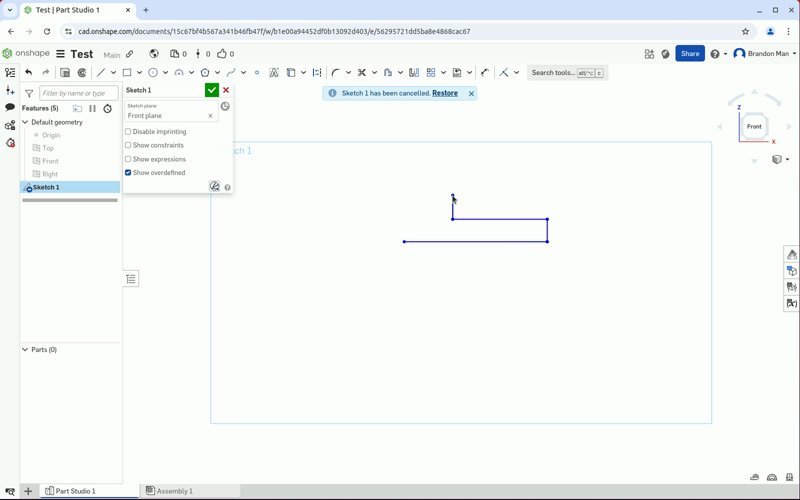
mouse_move(452, 195)
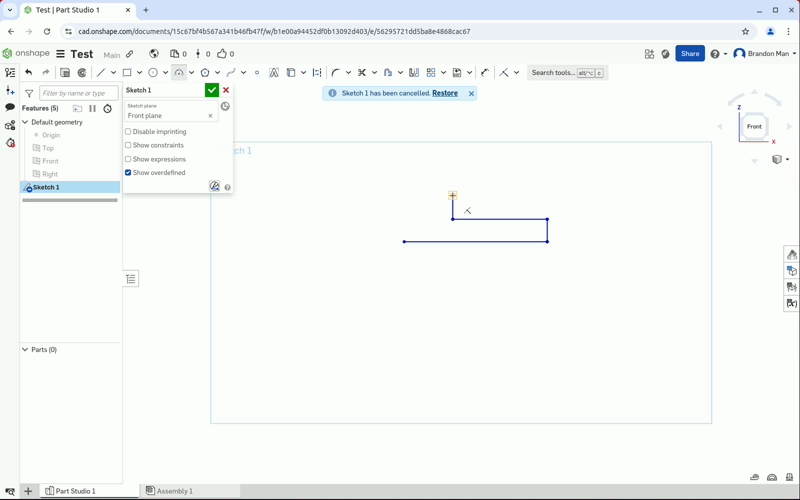
click(452, 195)
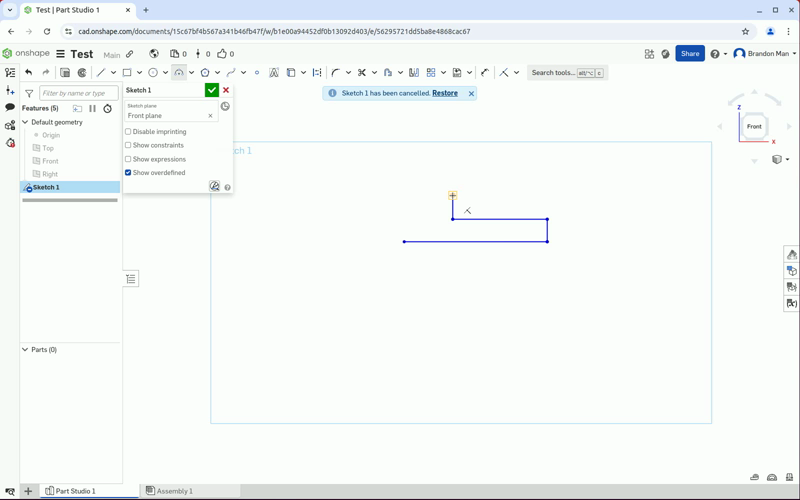
key_down(shift)
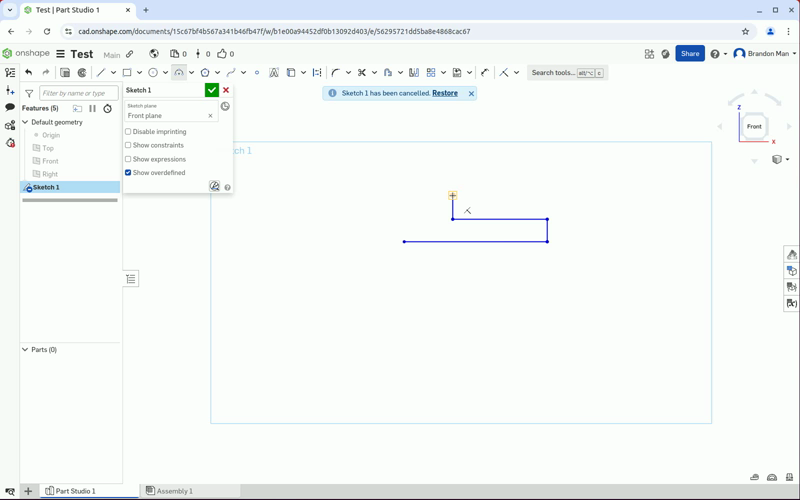
mouse_move(404, 195)
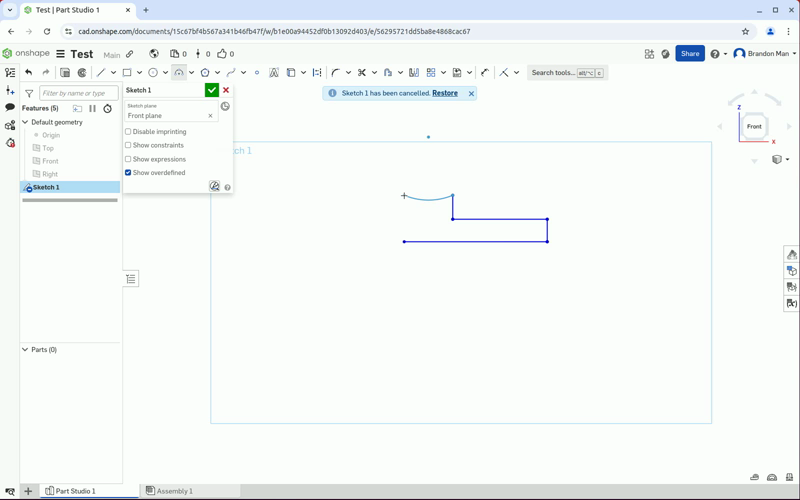
click(404, 195)
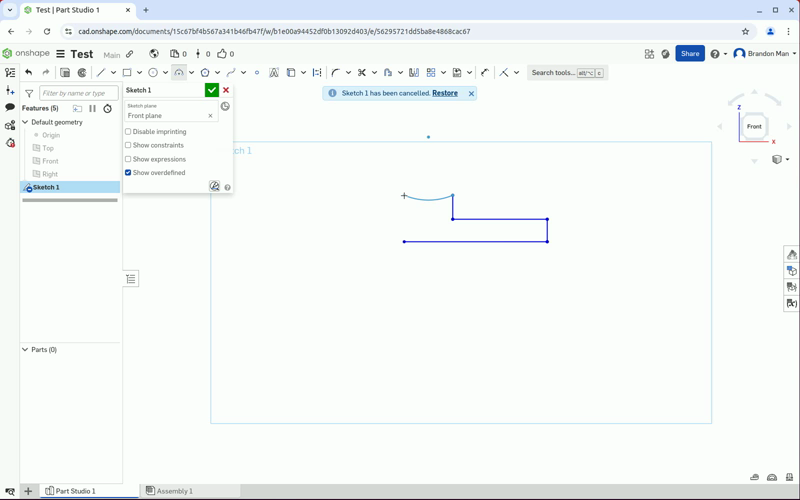
mouse_move(428, 219)
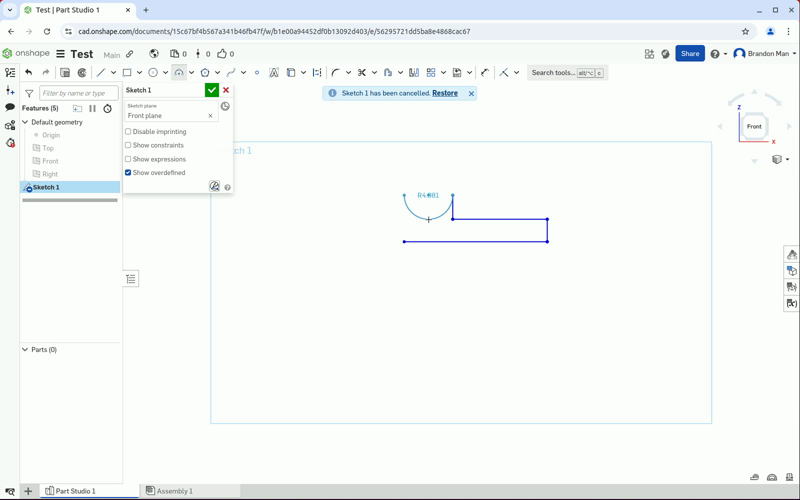
click(428, 219)
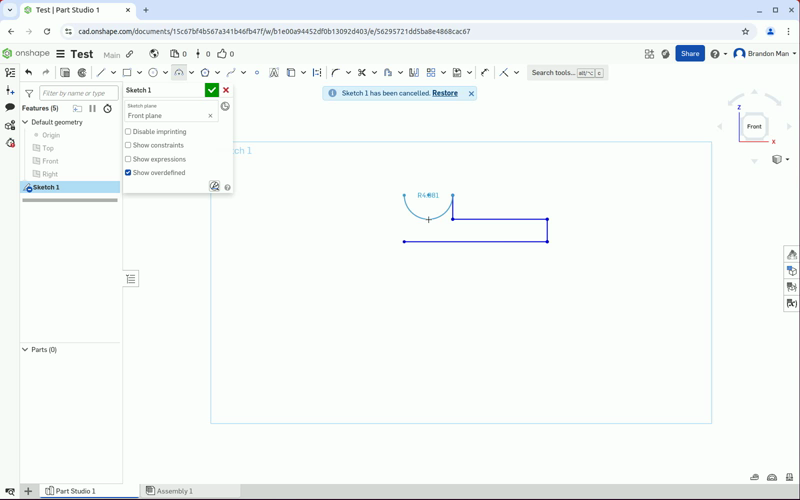
key_up(shift)
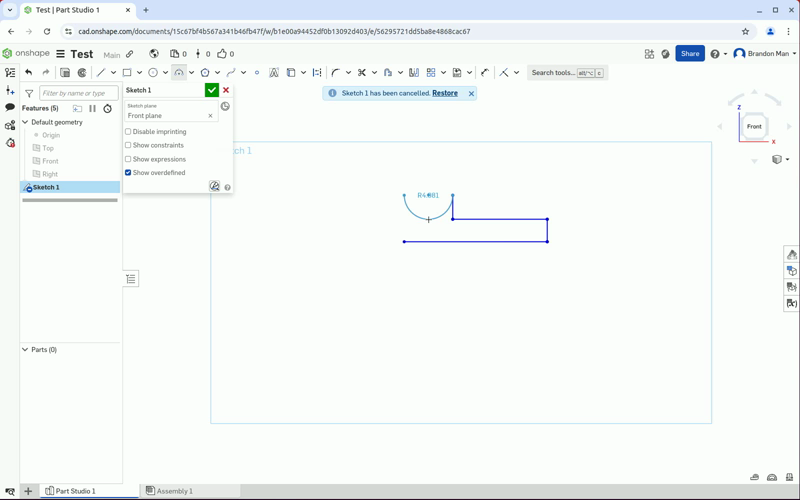
key(esc)
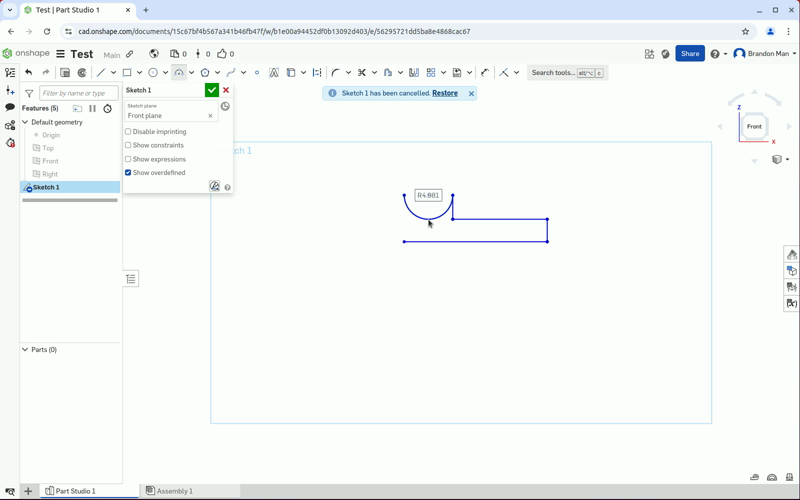
key(l)
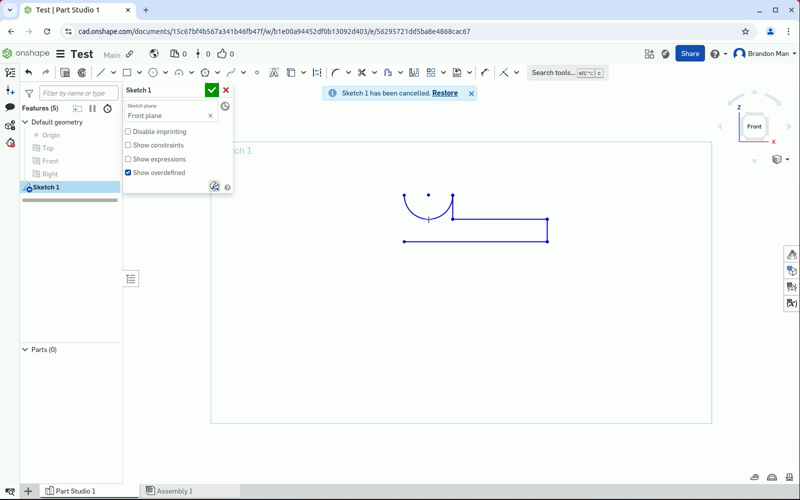
mouse_move(404, 195)
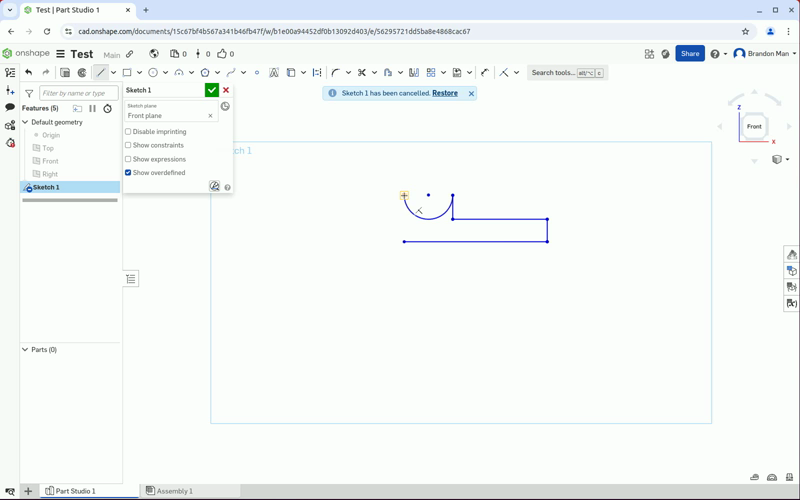
click(404, 195)
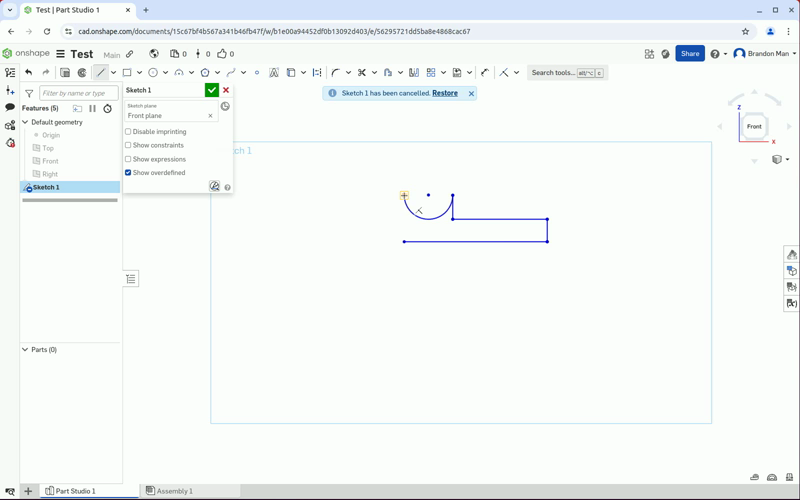
key_down(shift)
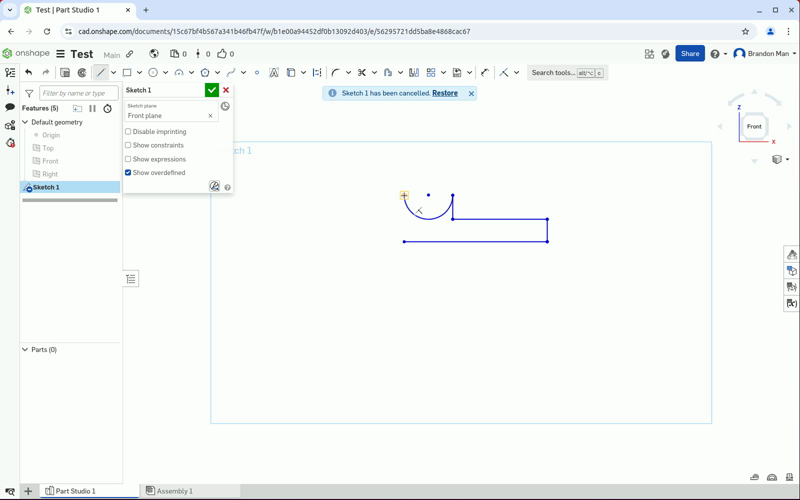
mouse_move(434, 195)
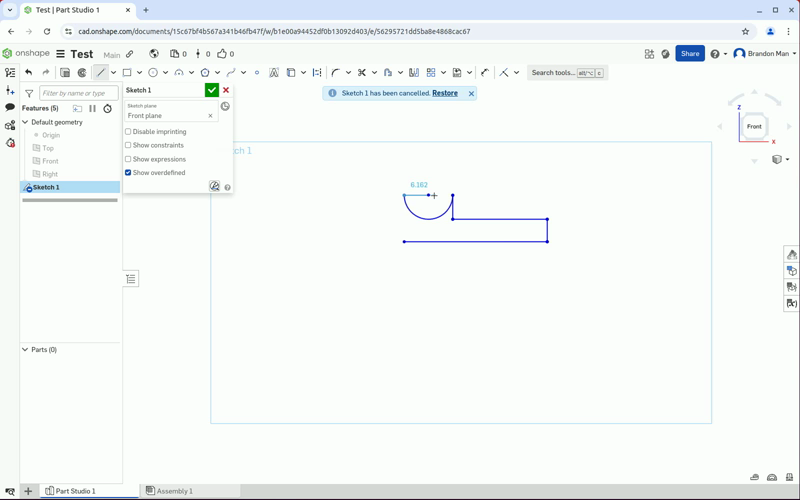
mouse_move(404, 219)
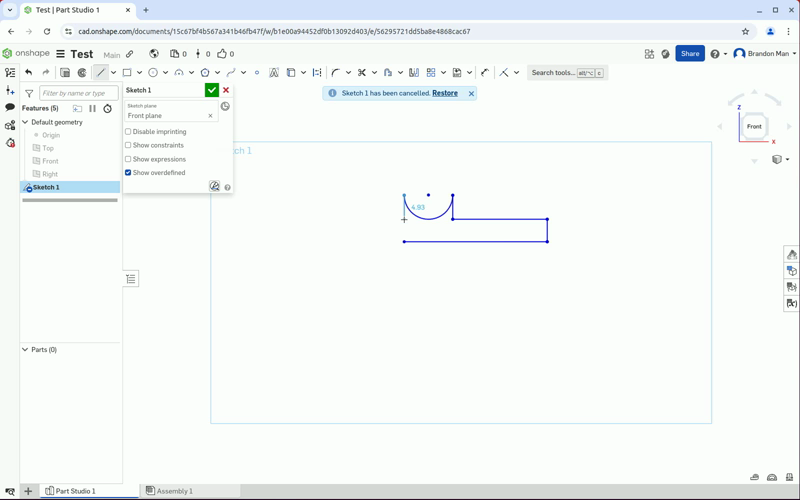
click(404, 219)
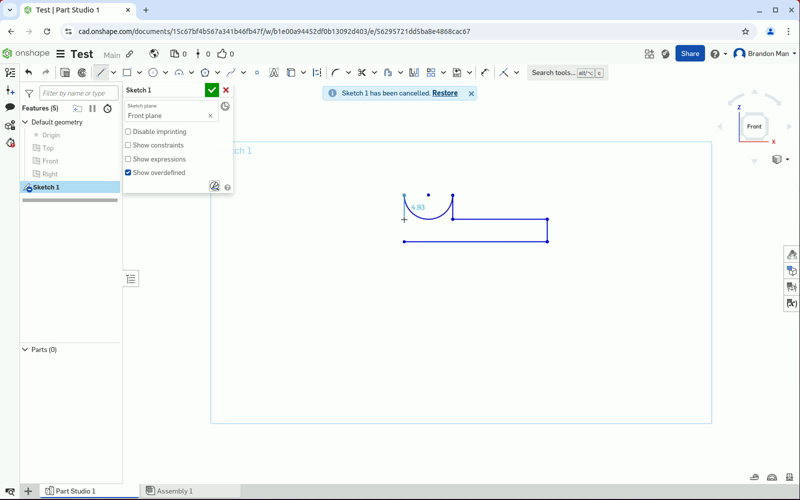
key_up(shift)
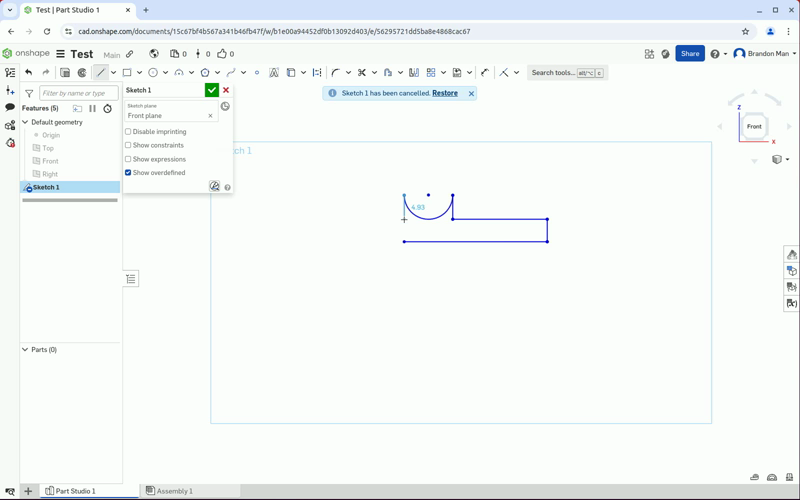
mouse_move(434, 219)
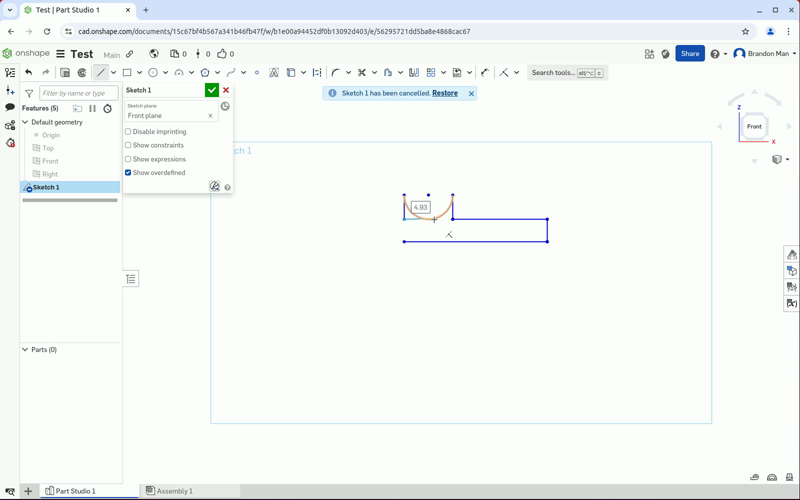
key_down(shift)
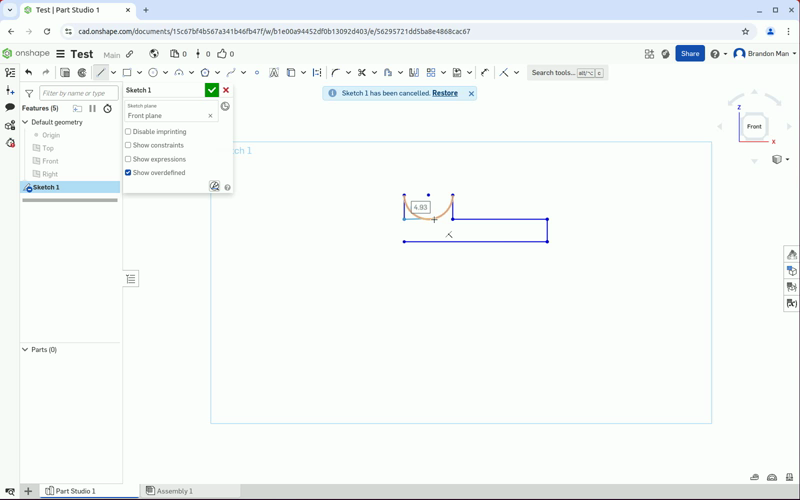
mouse_move(404, 241)
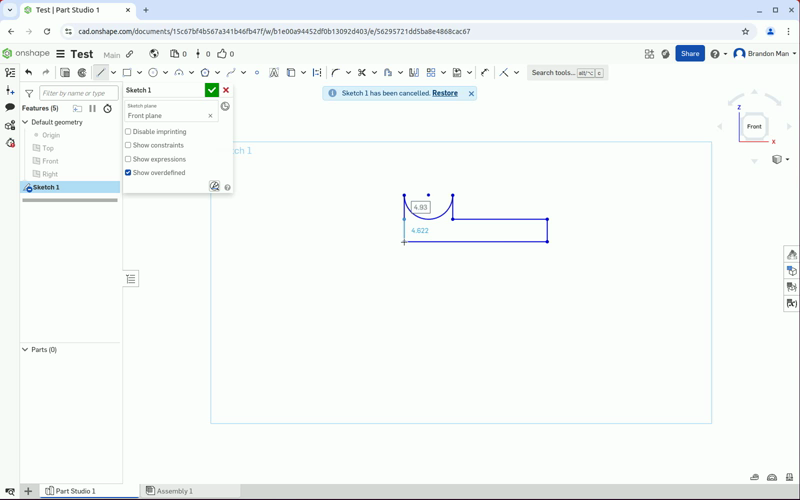
key_up(shift)
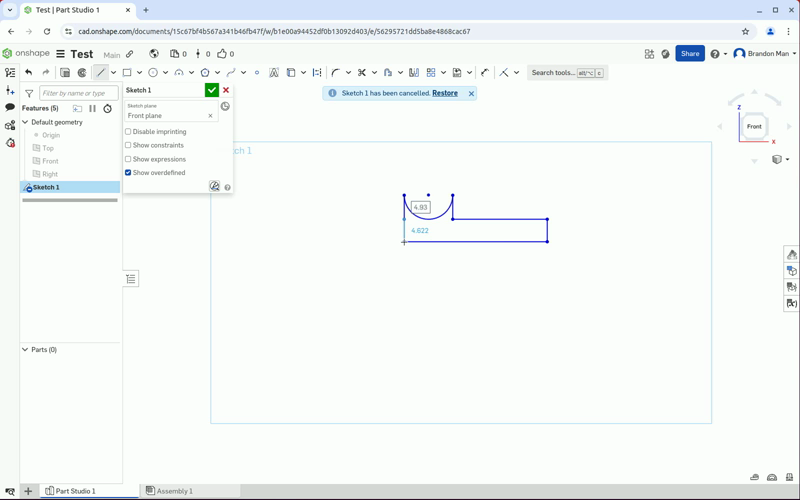
click(404, 241)
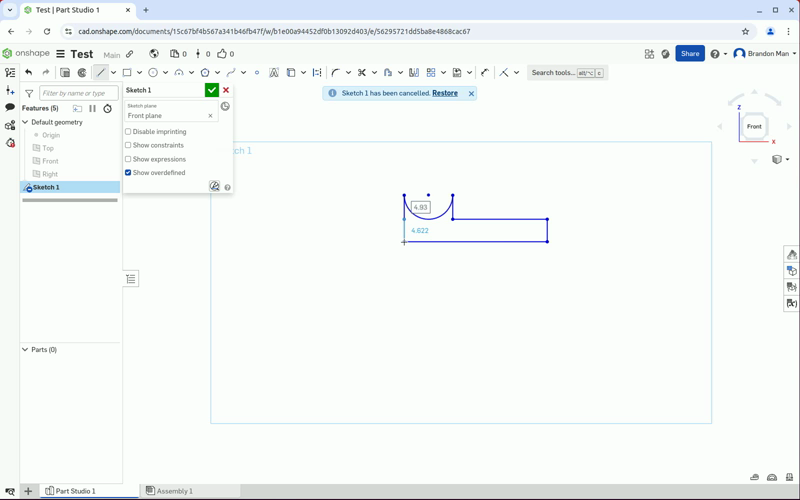
key(esc)
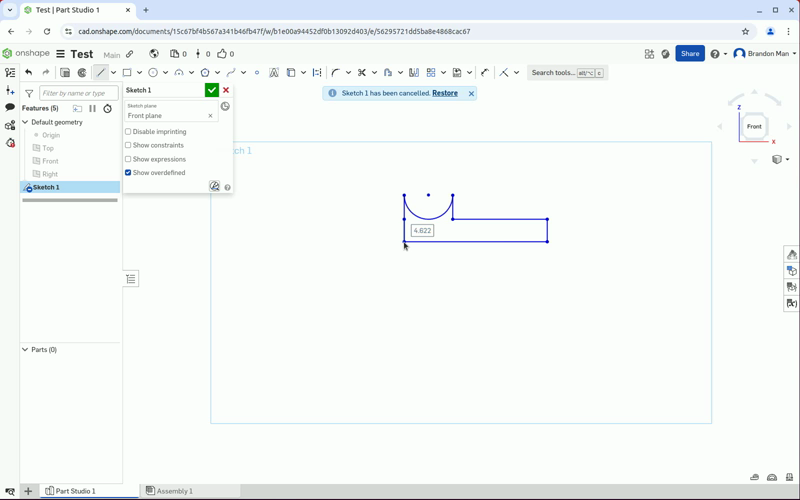
mouse_move(447, 234)
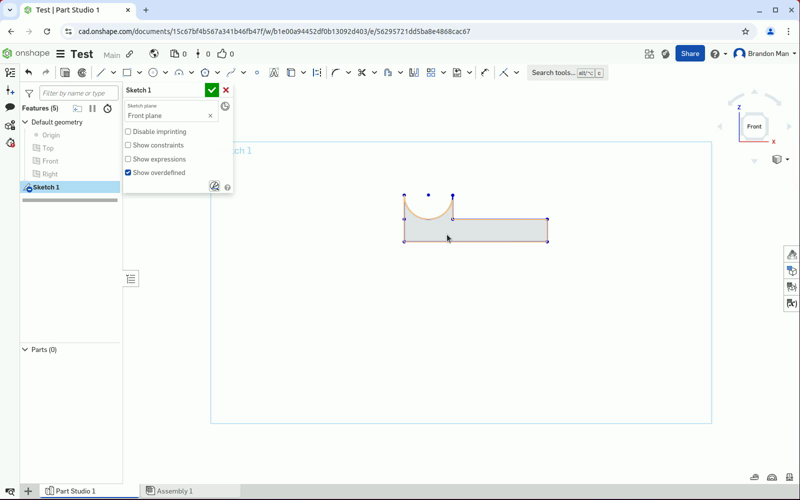
scroll(6)
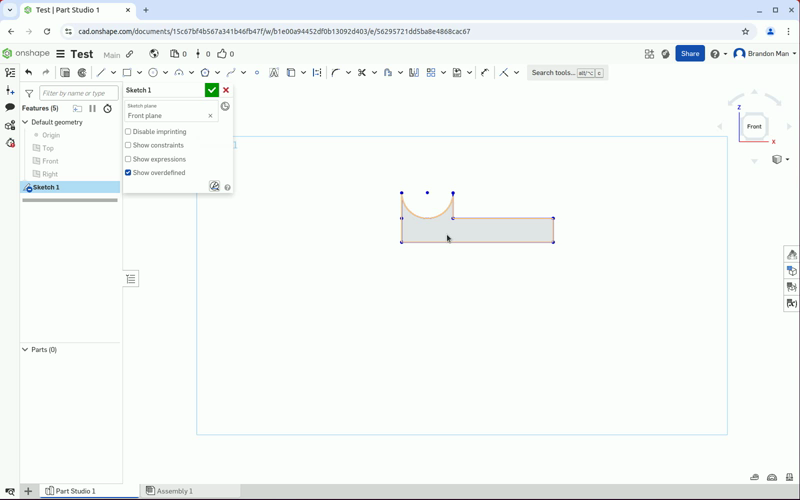
scroll(6)
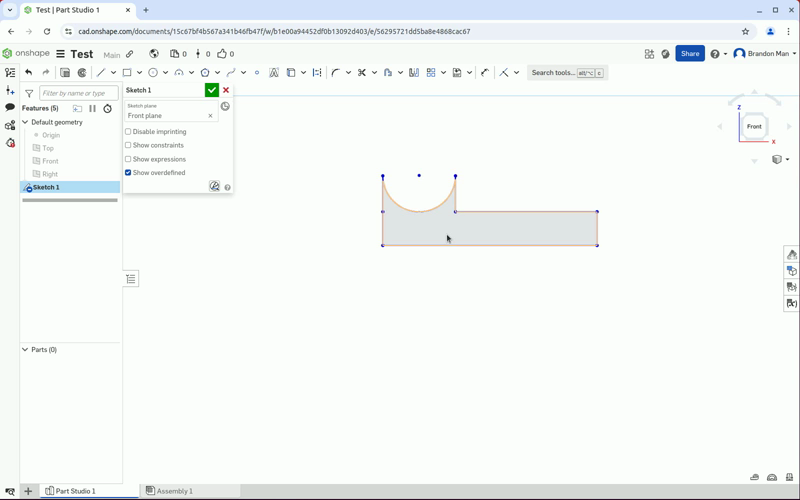
scroll(6)
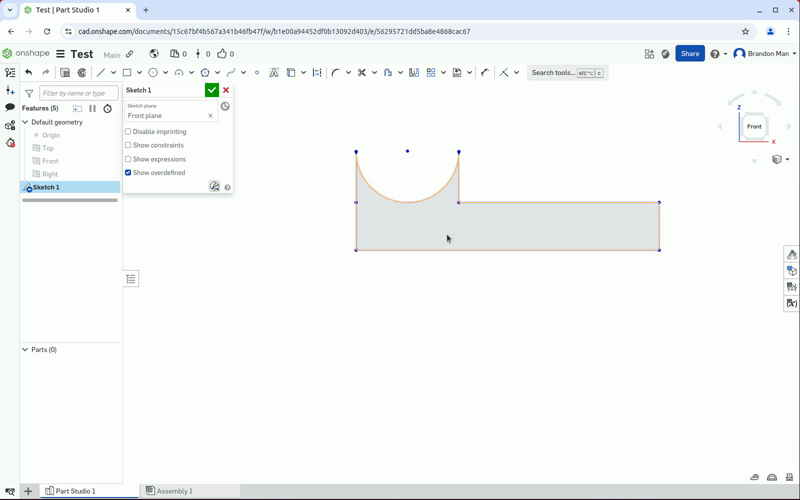
scroll(6)
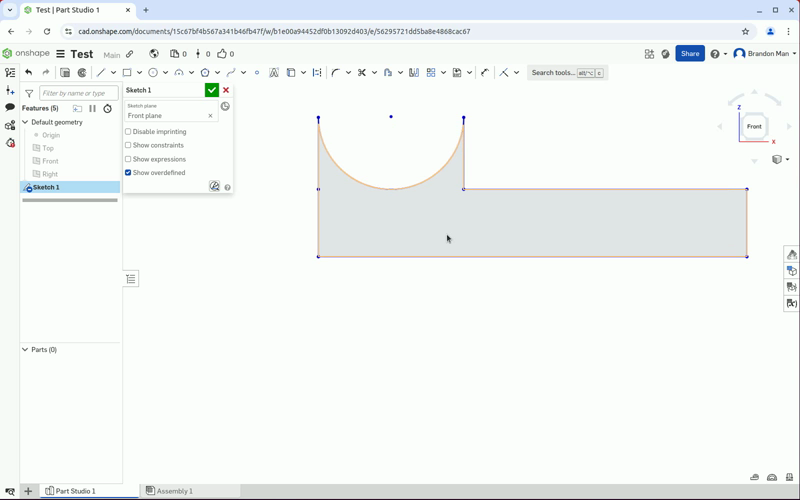
scroll(6)
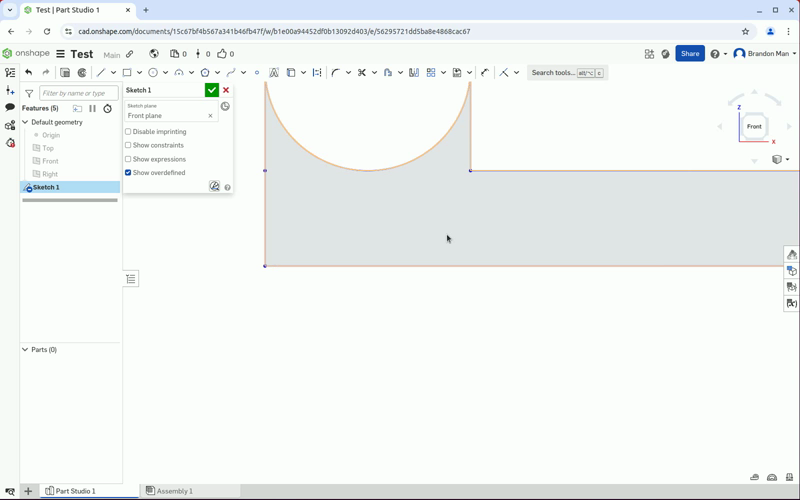
scroll(6)
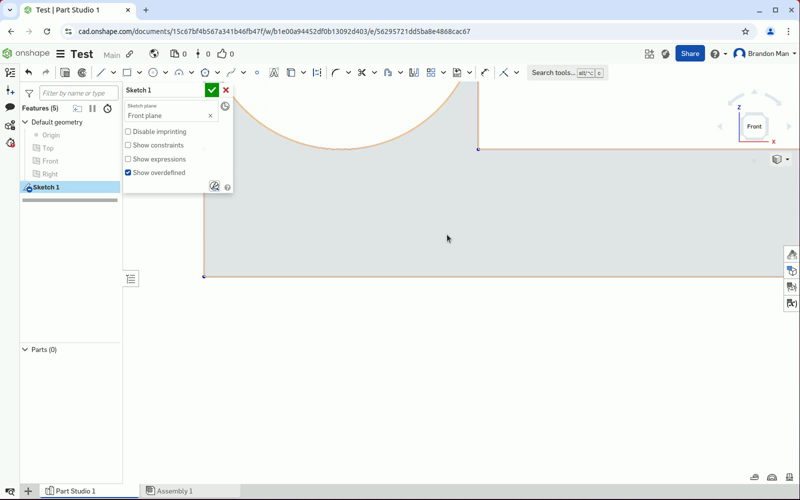
scroll(6)
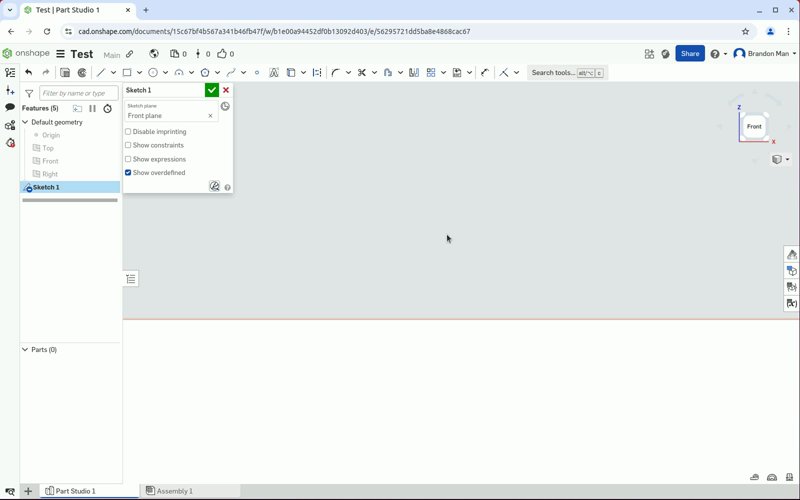
click(447, 234)
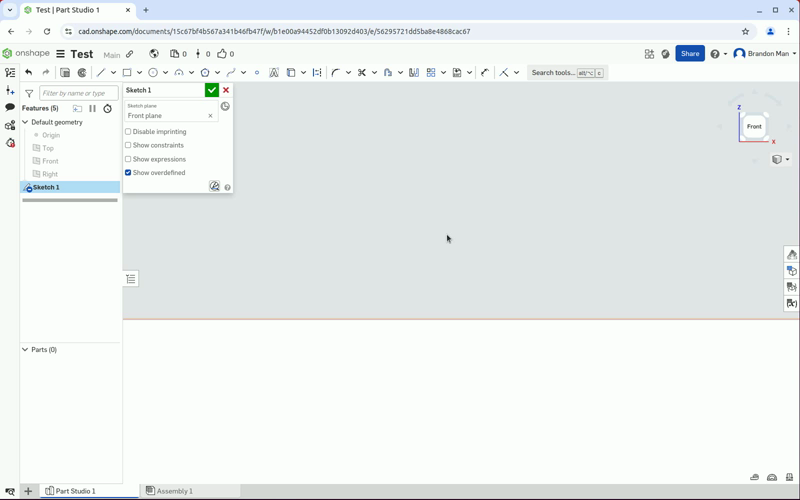
scroll(-6)
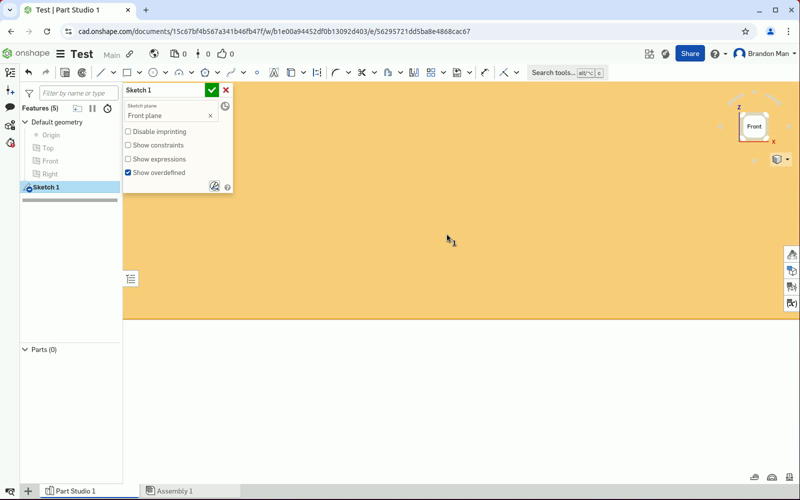
scroll(-6)
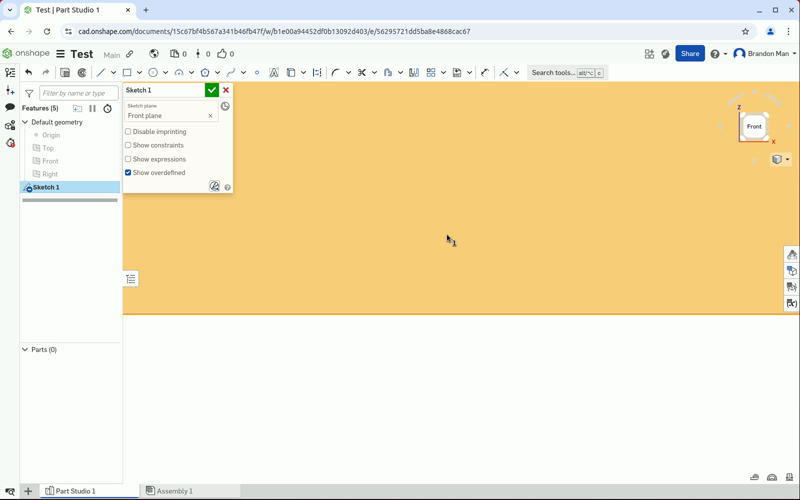
scroll(-6)
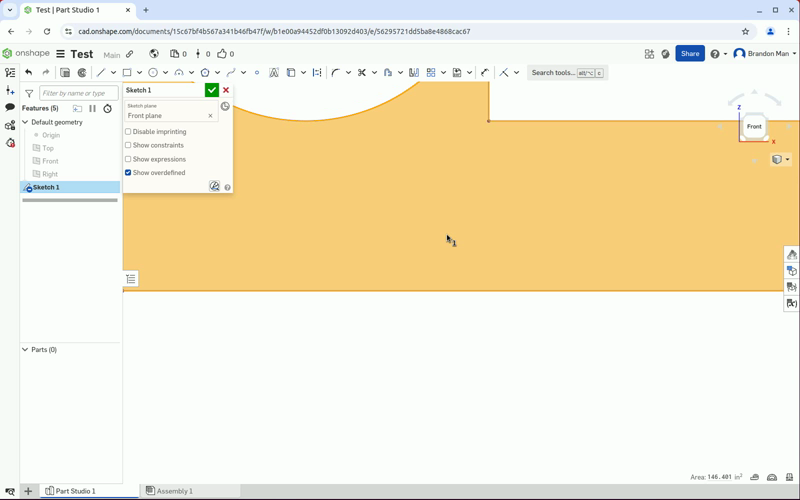
scroll(-6)
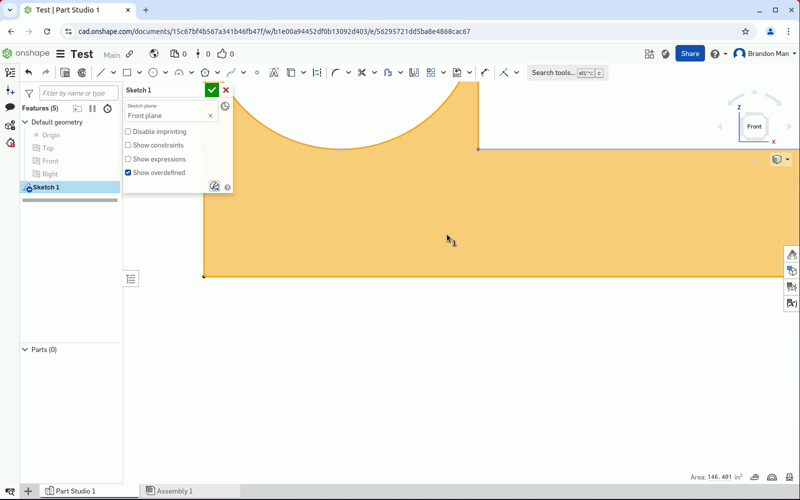
scroll(-6)
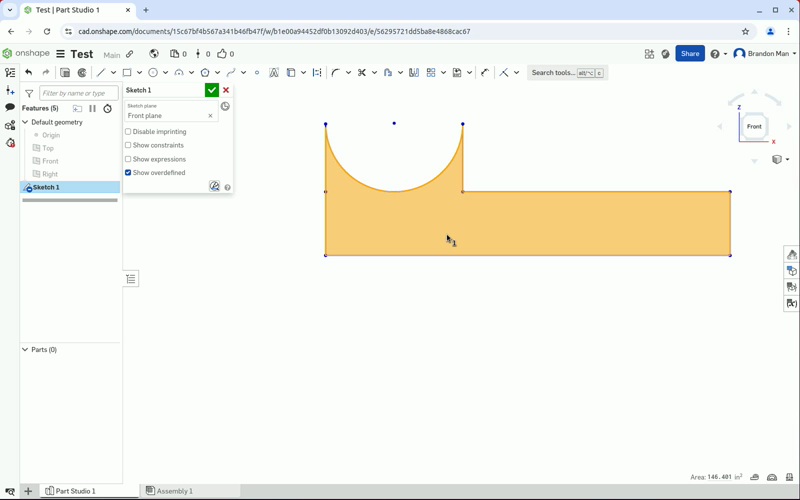
scroll(-6)
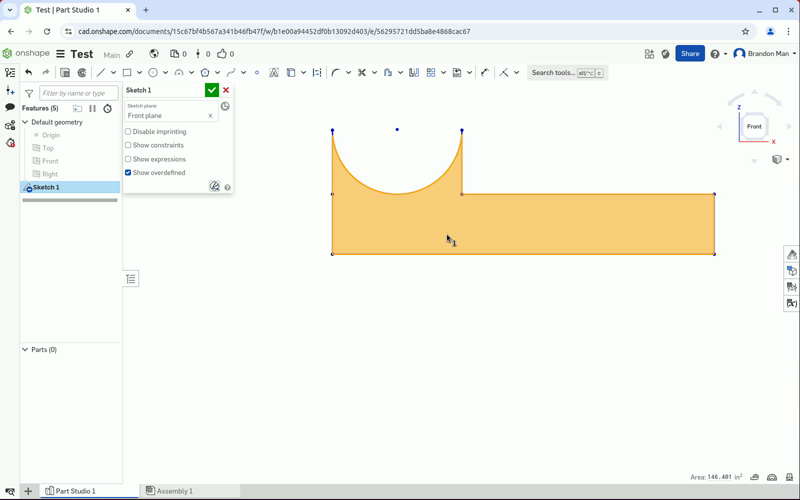
scroll(-6)
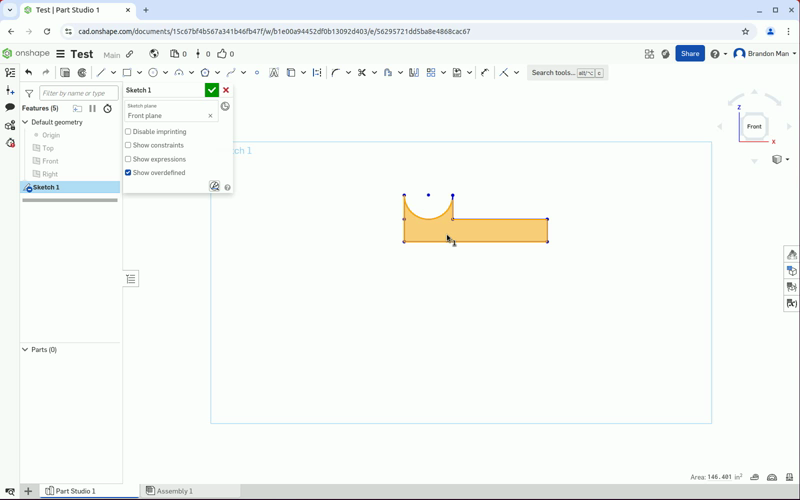
mouse_move(73, 352)
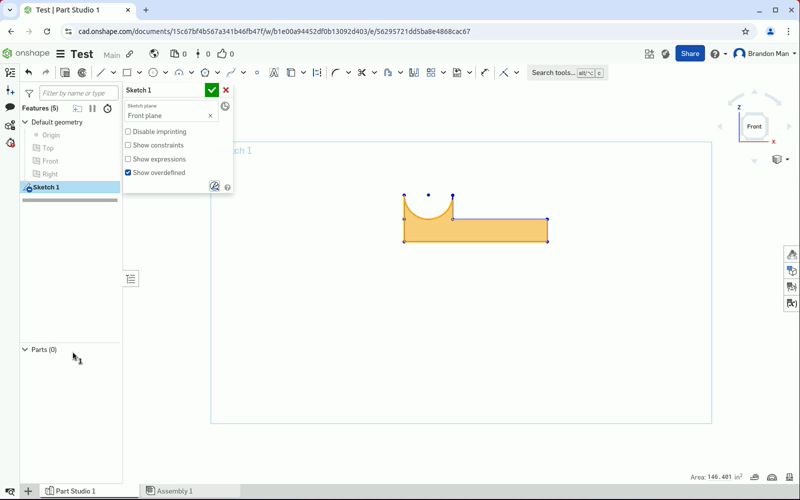
key(shift+y)
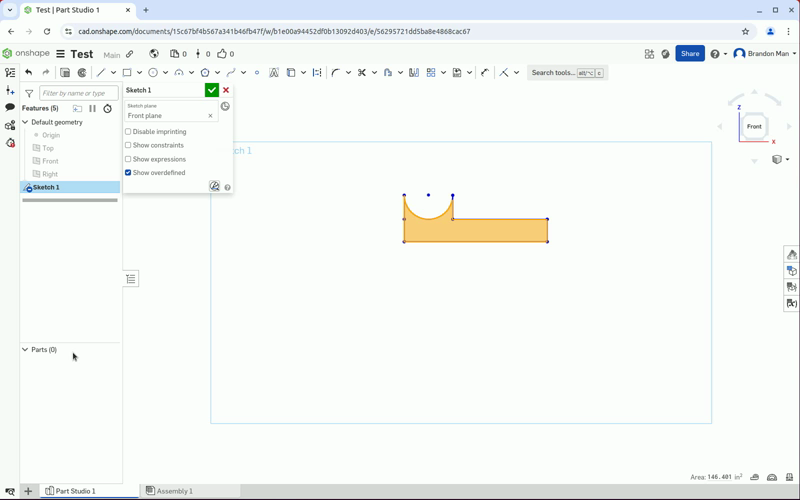
key(shift+e)
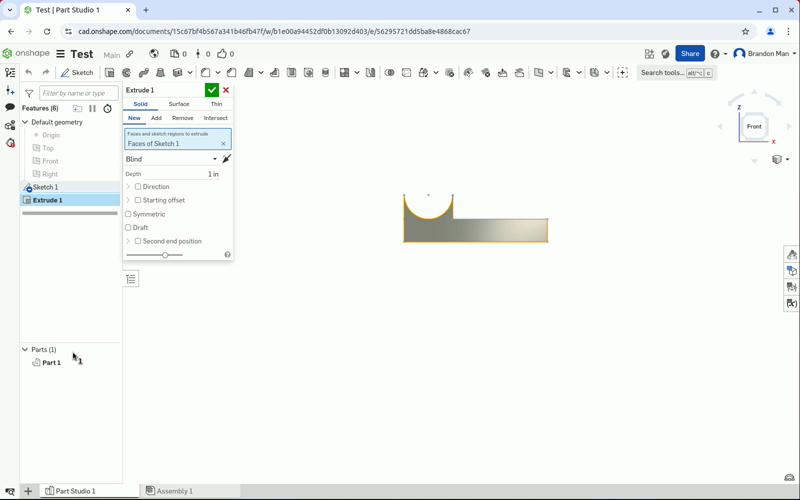
mouse_move(143, 106)
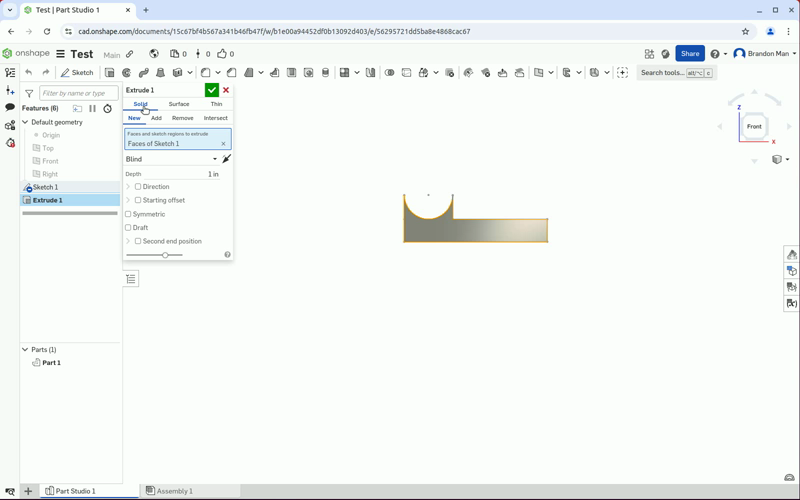
click(143, 106)
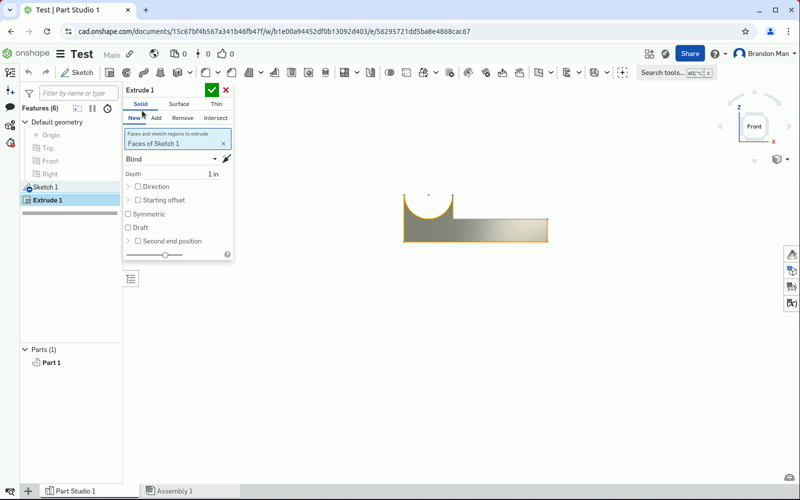
mouse_move(137, 120)
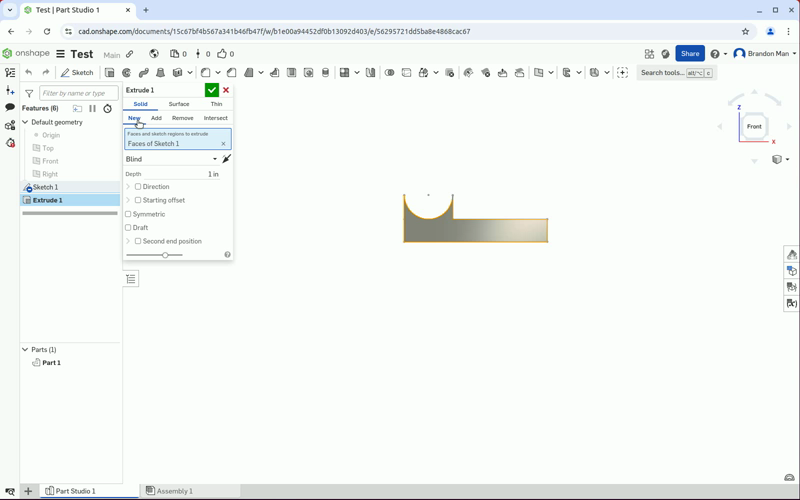
click(137, 120)
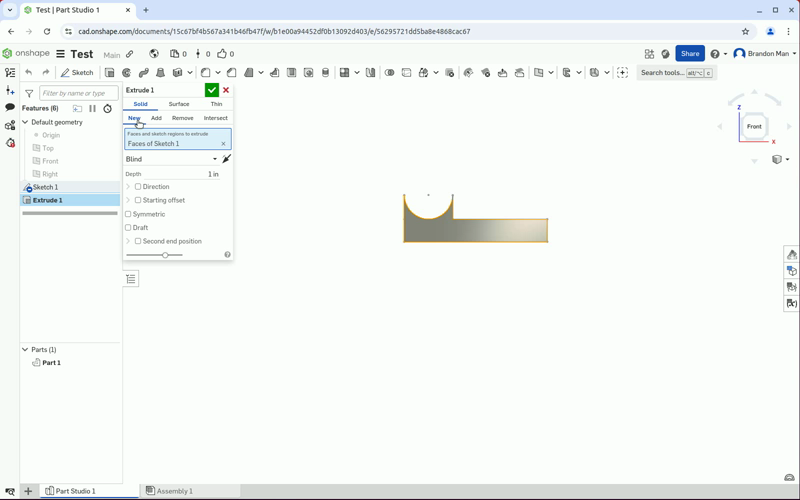
key(tab, 4)
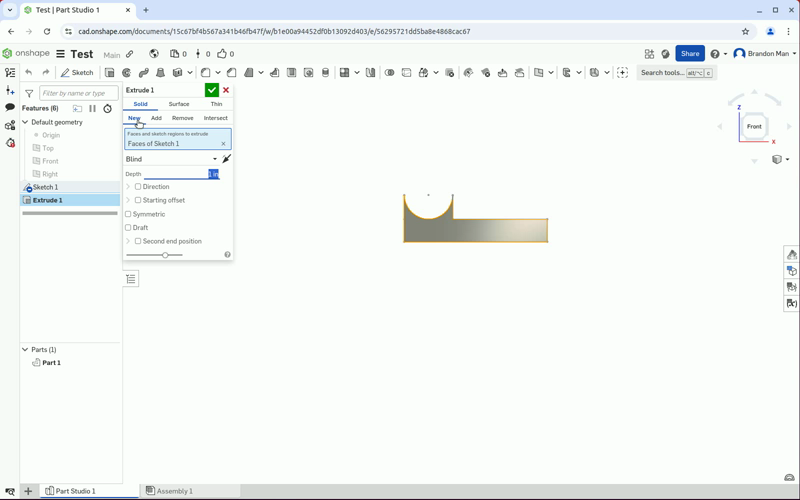
text(9.869)
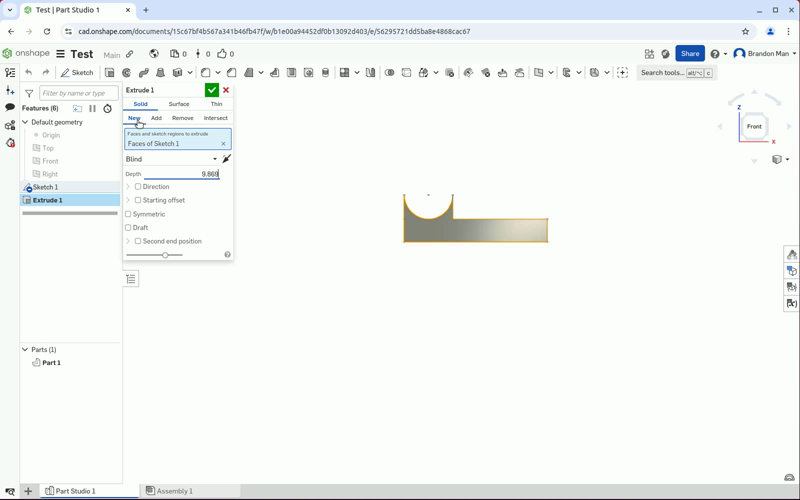
key(enter)
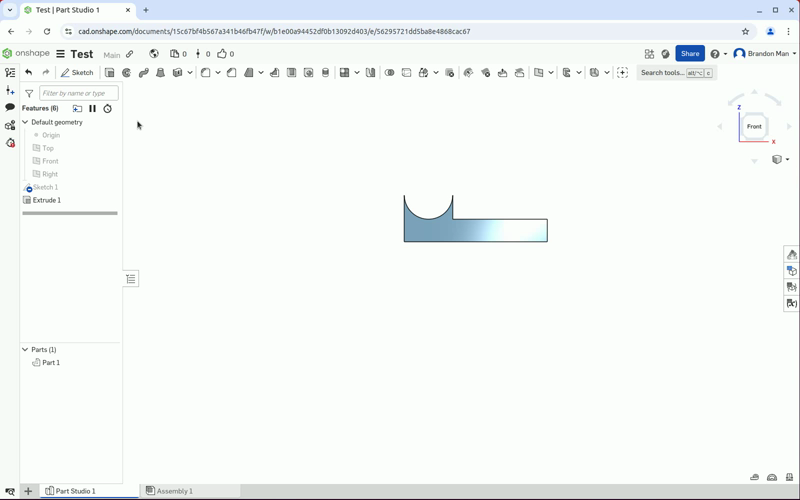
key(shift+h)
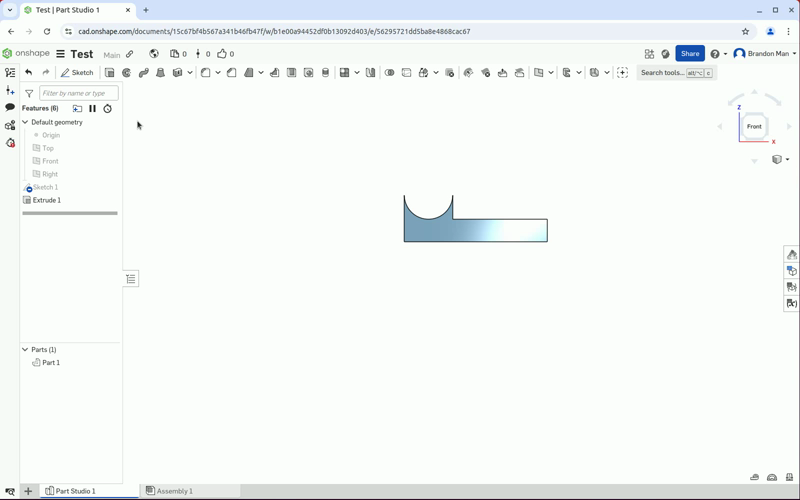
key(shift+h)
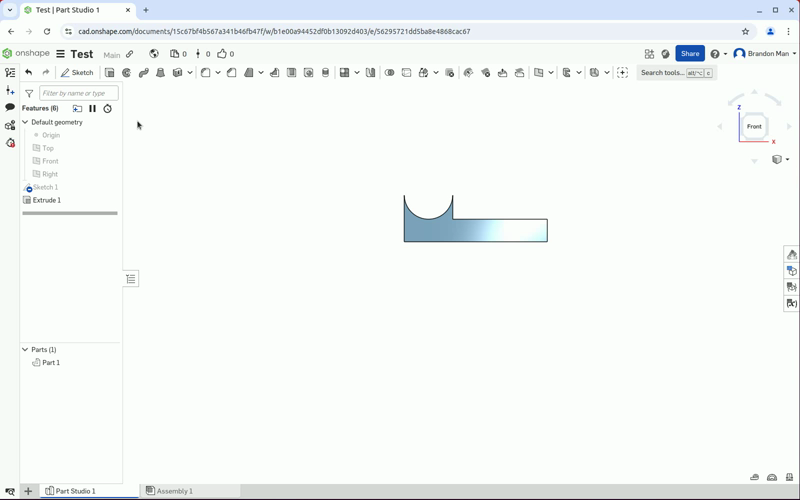
mouse_move(73, 189)
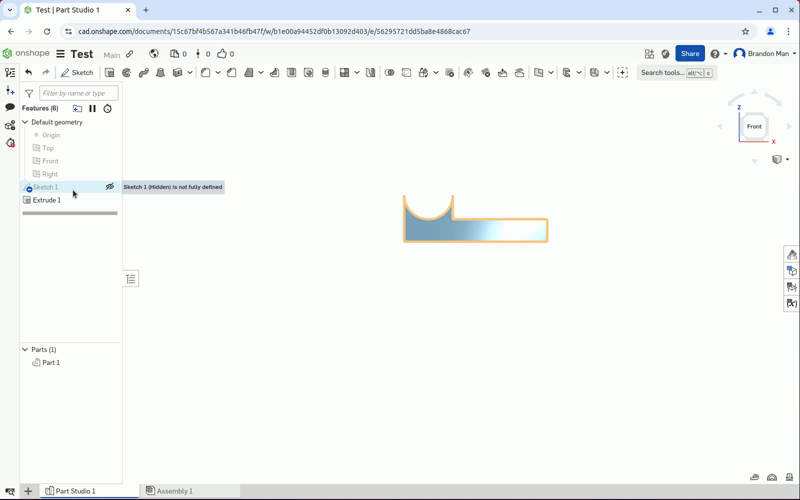
click(73, 189)
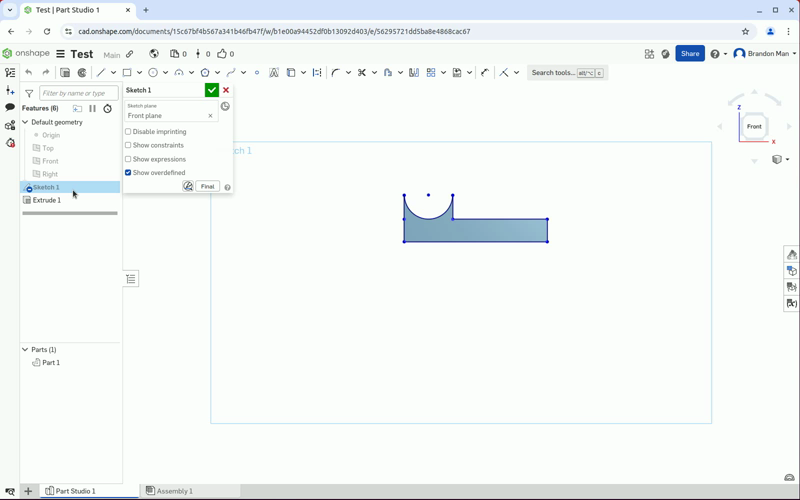
mouse_move(229, 92)
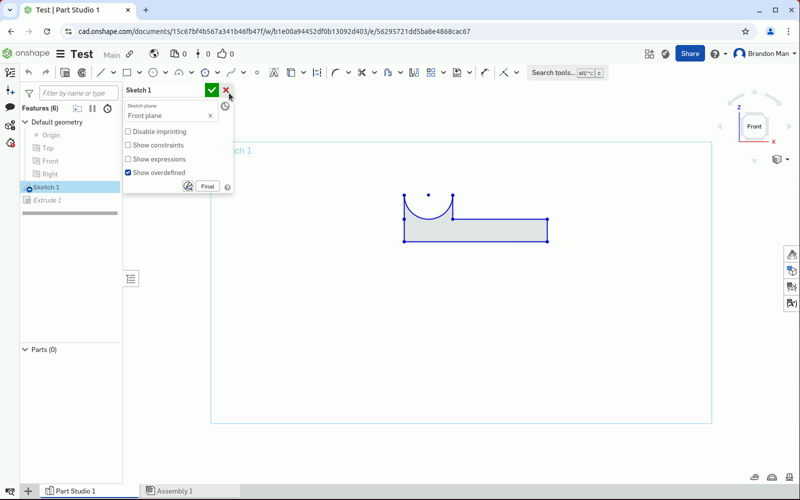
click(229, 92)
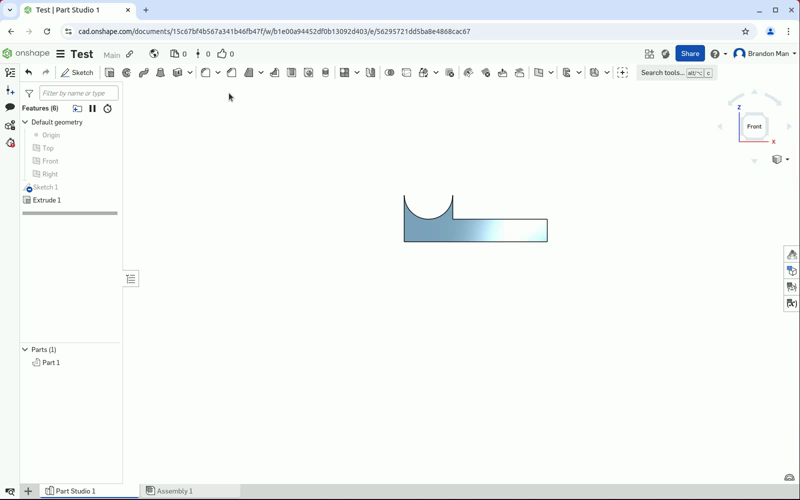
mouse_move(541, 75)
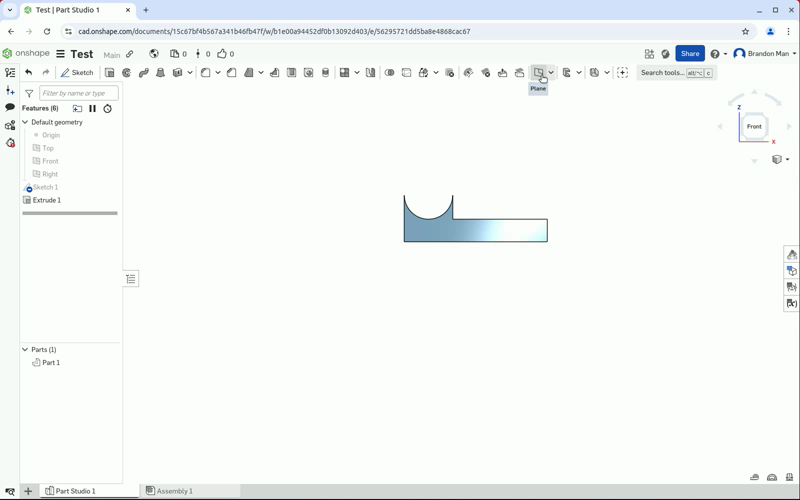
click(541, 75)
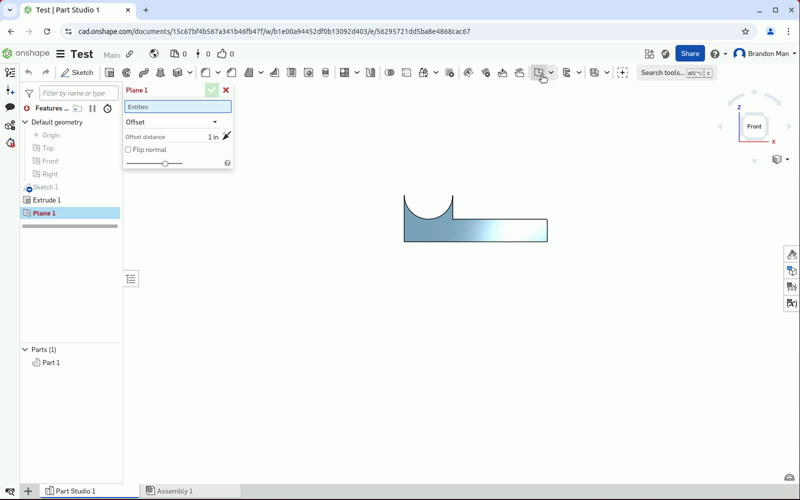
mouse_move(73, 163)
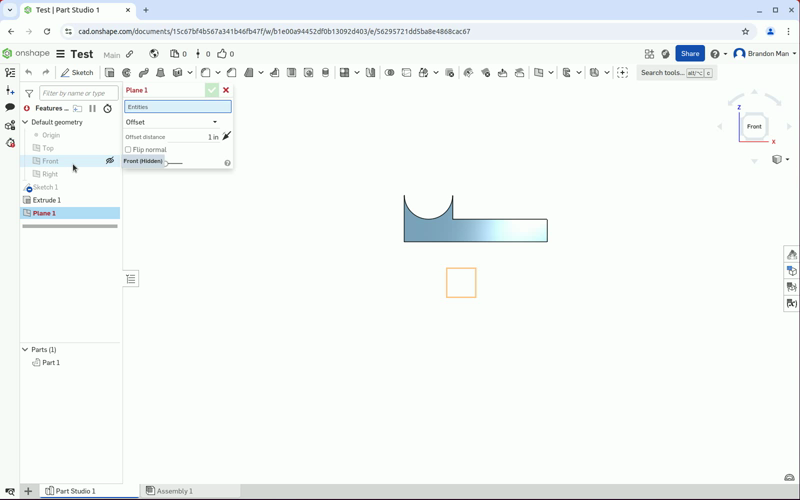
click(73, 163)
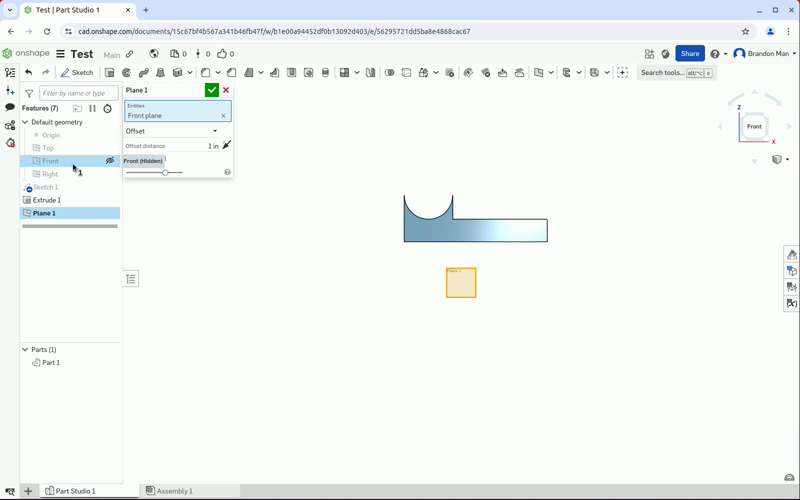
key(tab, 2)
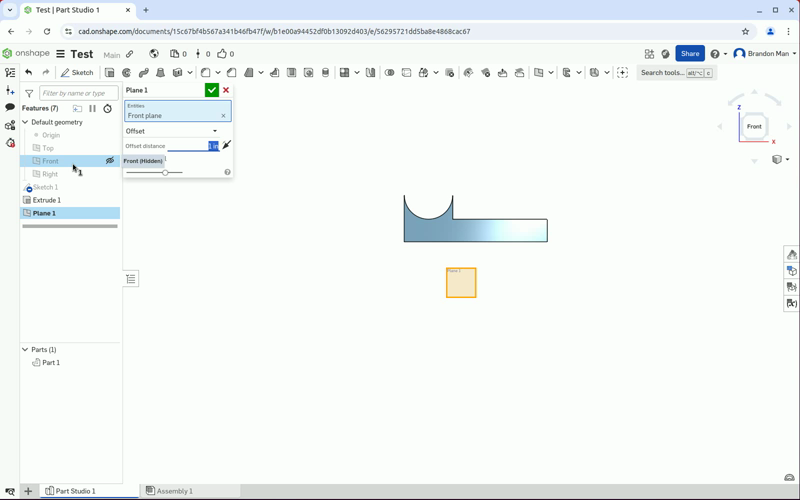
text(9.86)
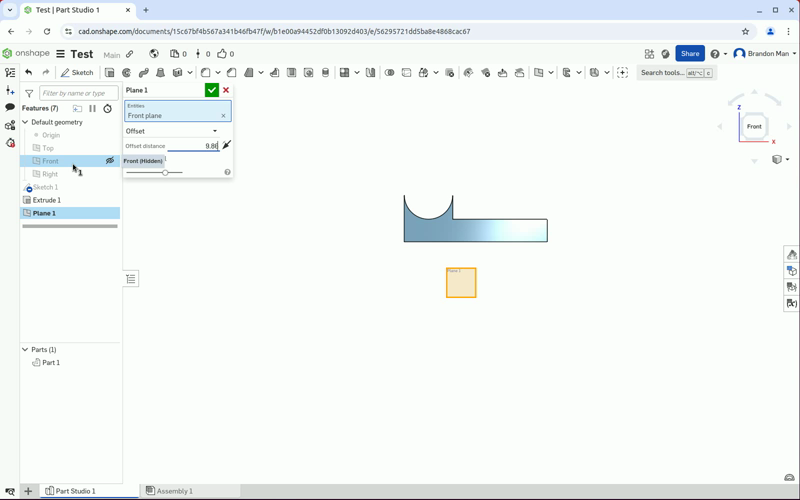
key(enter, 2)
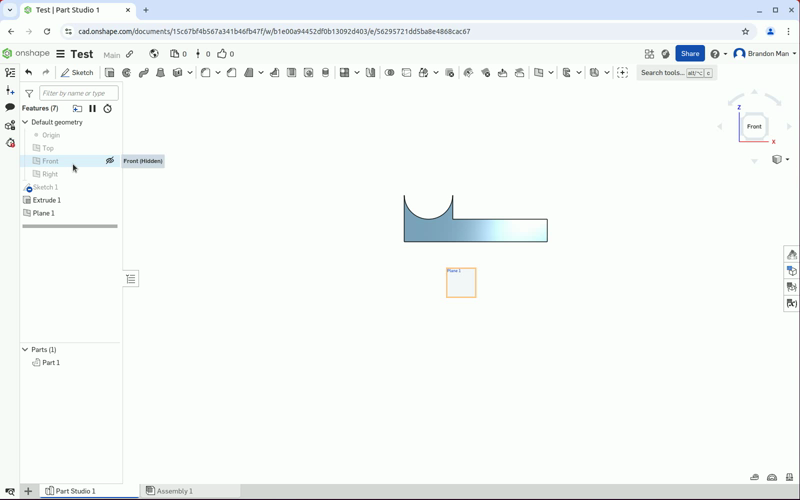
key(shift+s)
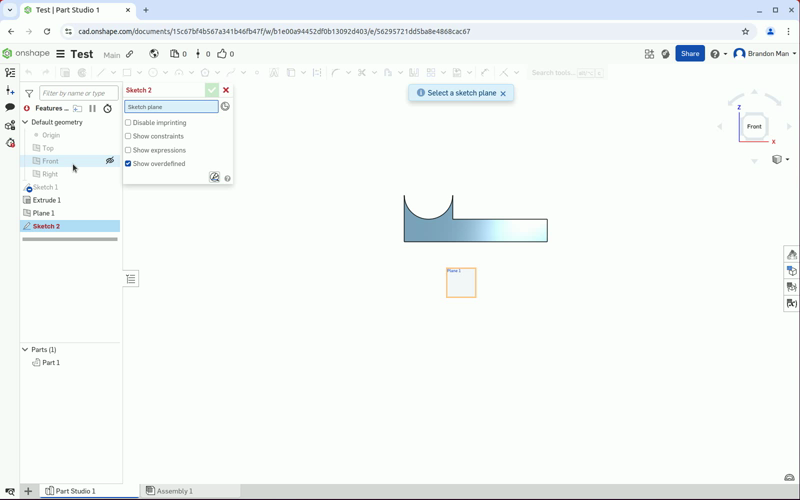
mouse_move(73, 215)
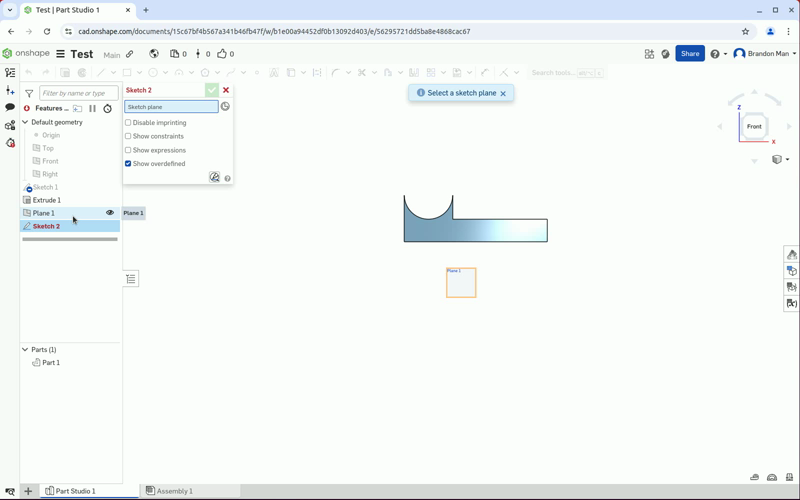
click(73, 215)
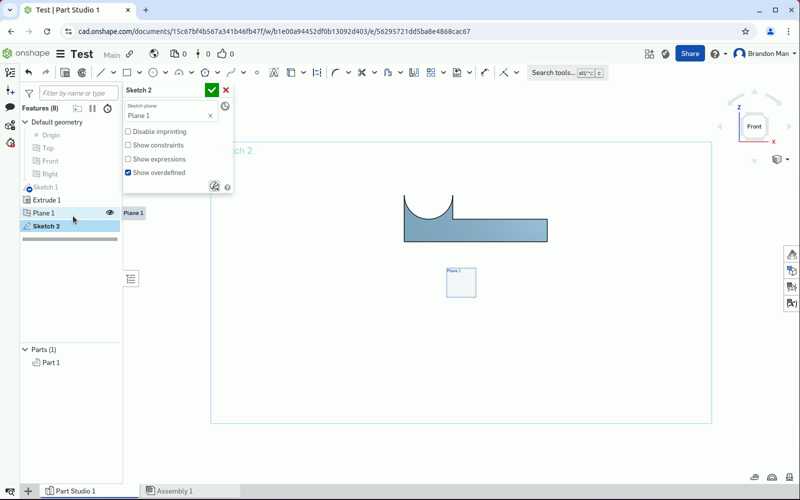
mouse_move(73, 352)
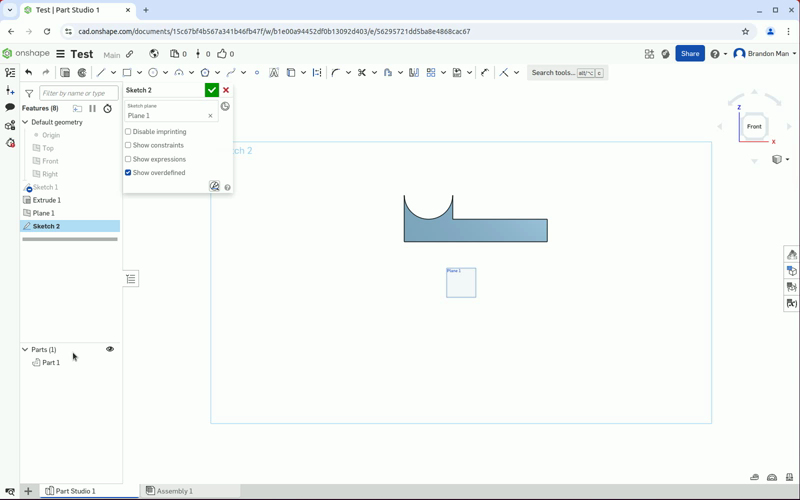
key(y)
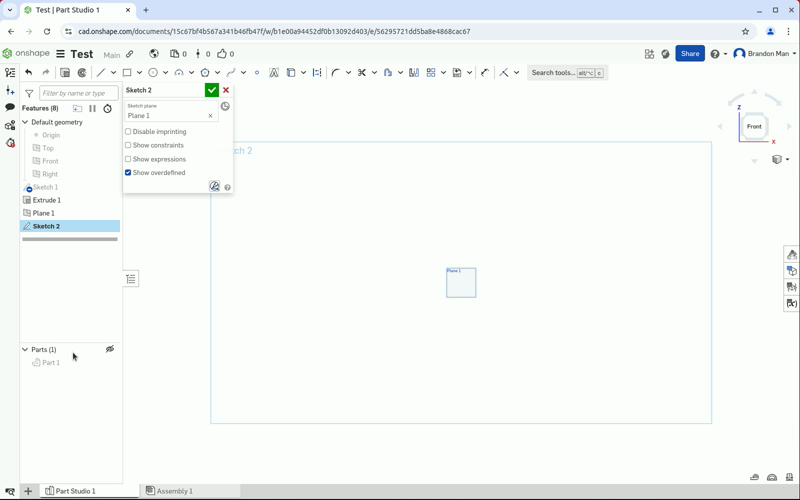
key(c)
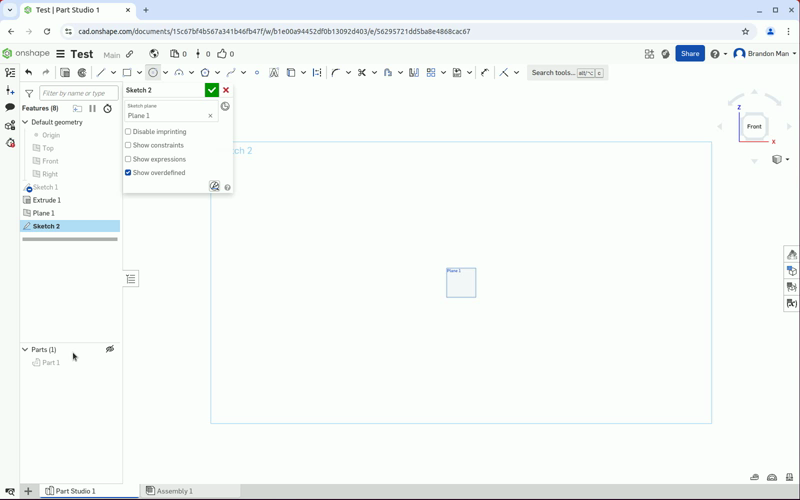
key_down(shift)
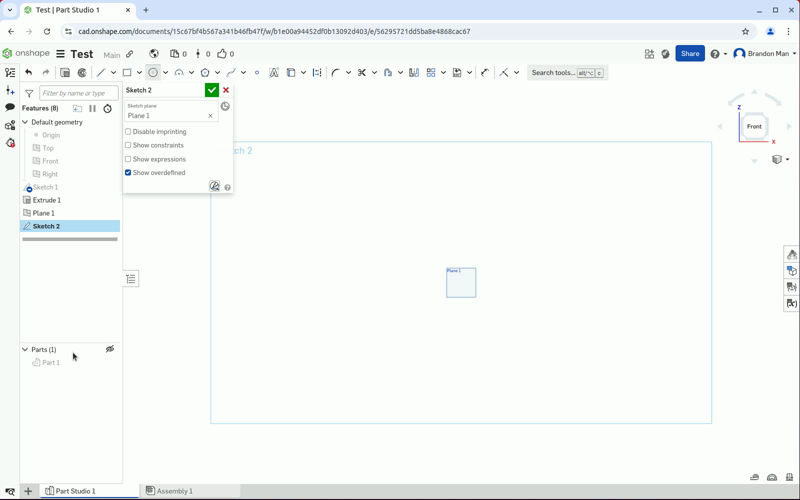
mouse_move(428, 193)
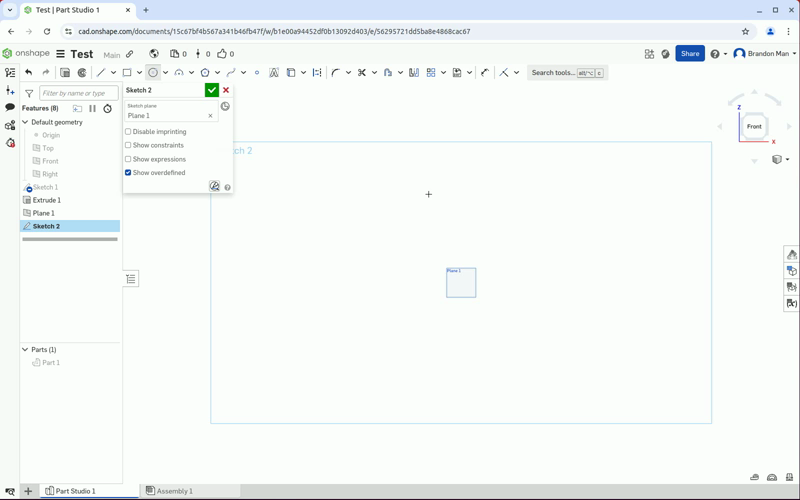
click(428, 193)
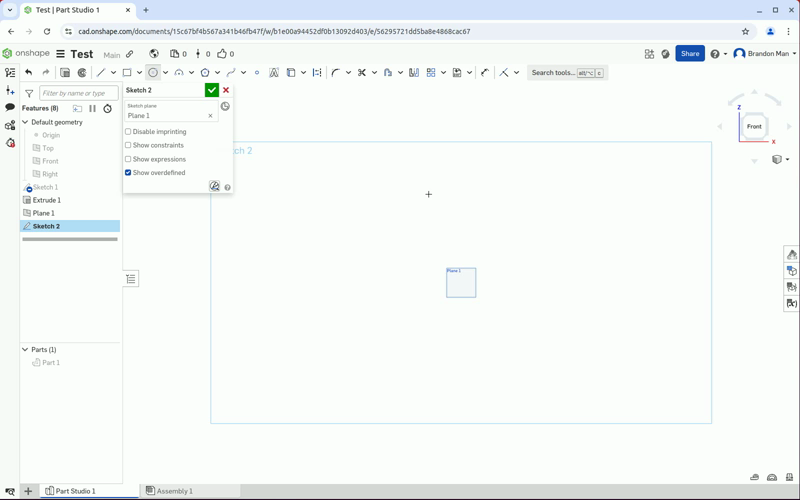
key_up(shift)
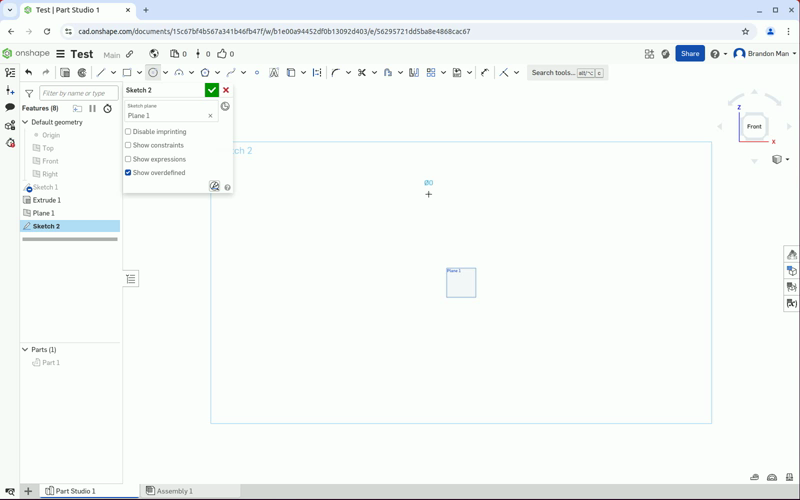
mouse_move(440, 193)
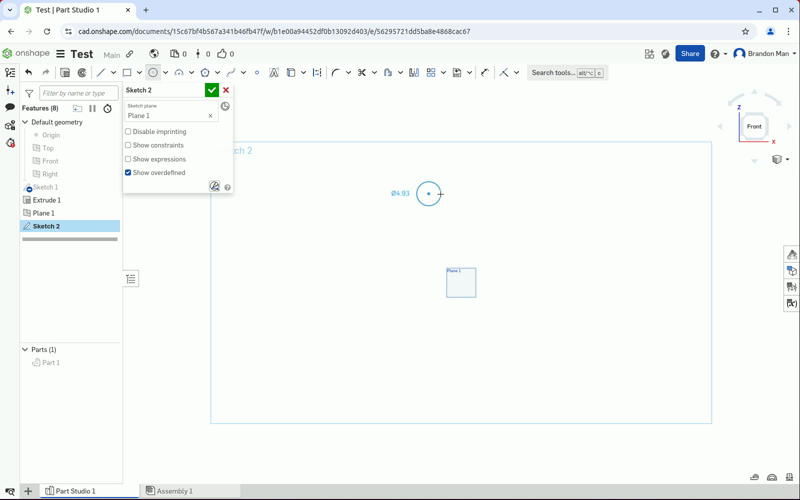
click(440, 193)
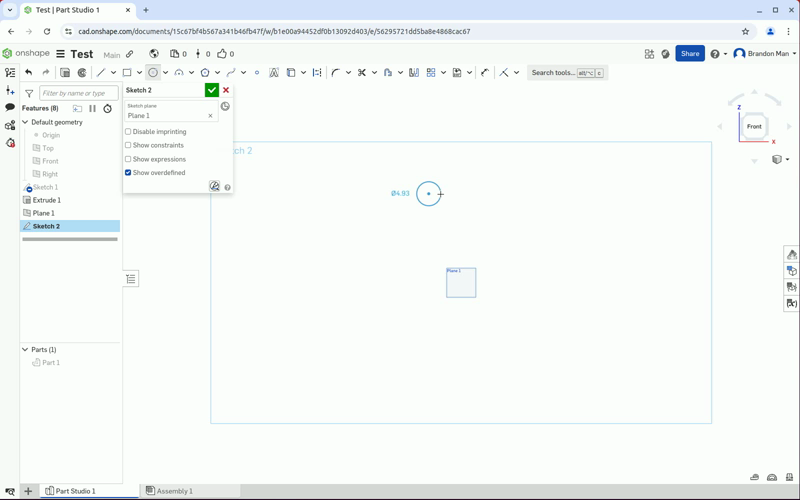
key(esc)
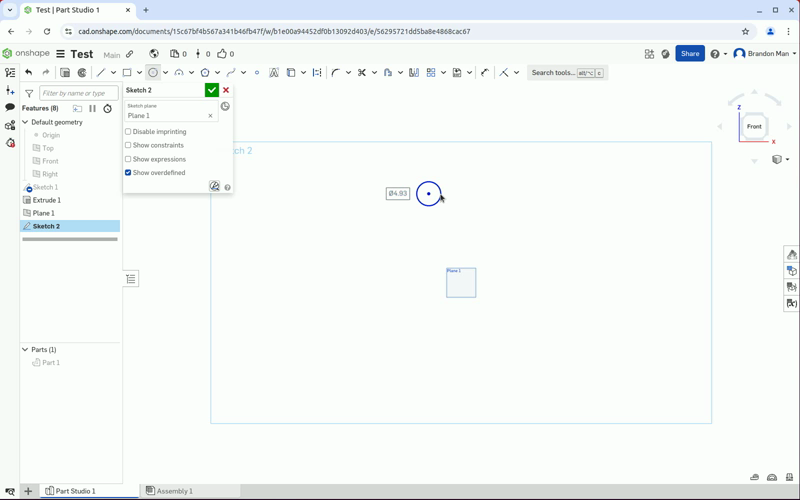
mouse_move(419, 192)
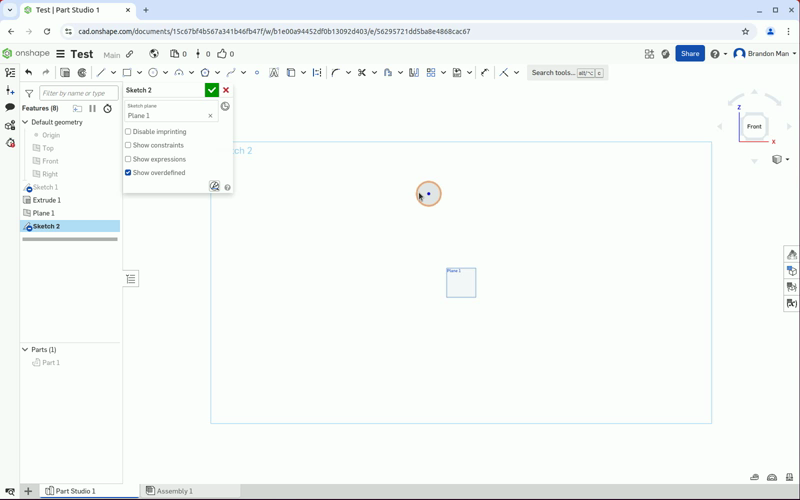
scroll(6)
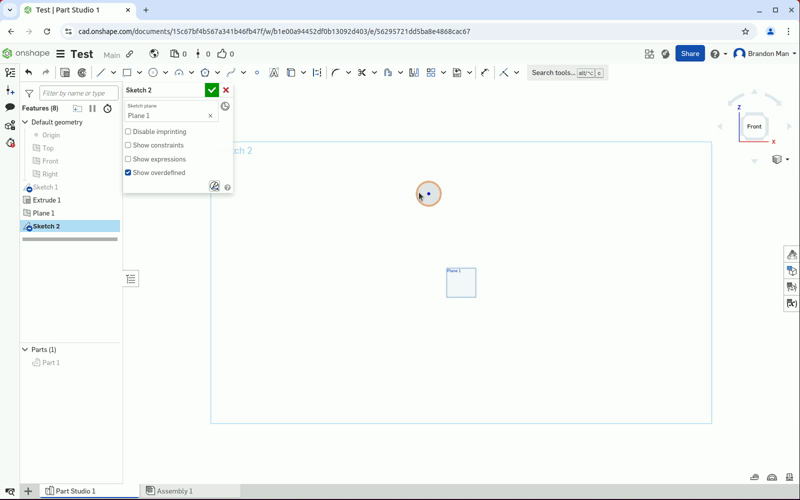
scroll(6)
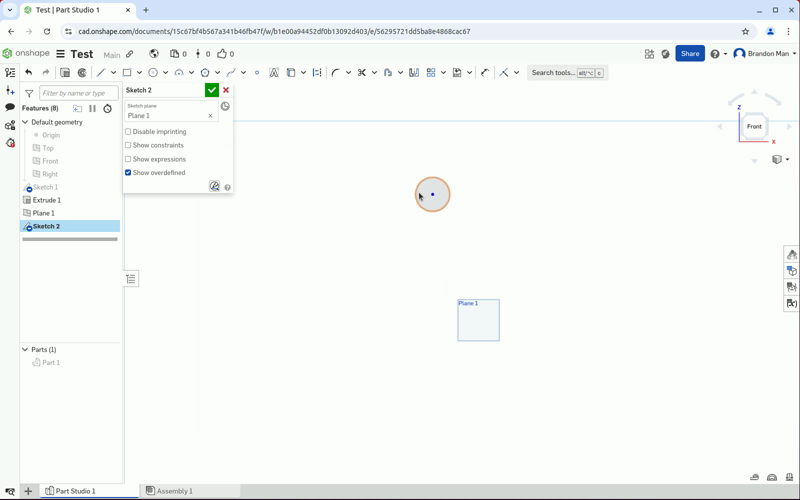
scroll(6)
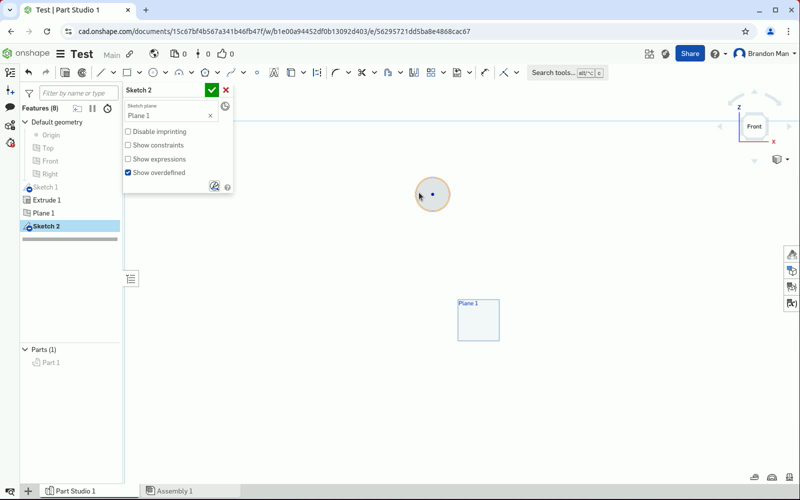
scroll(6)
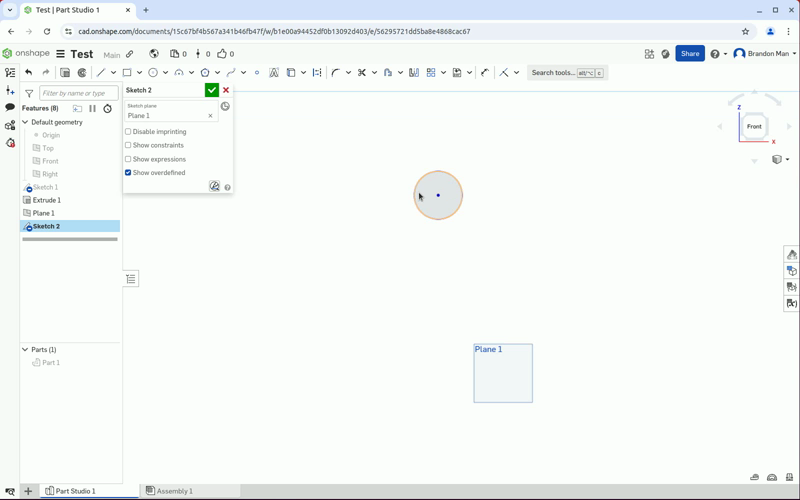
scroll(6)
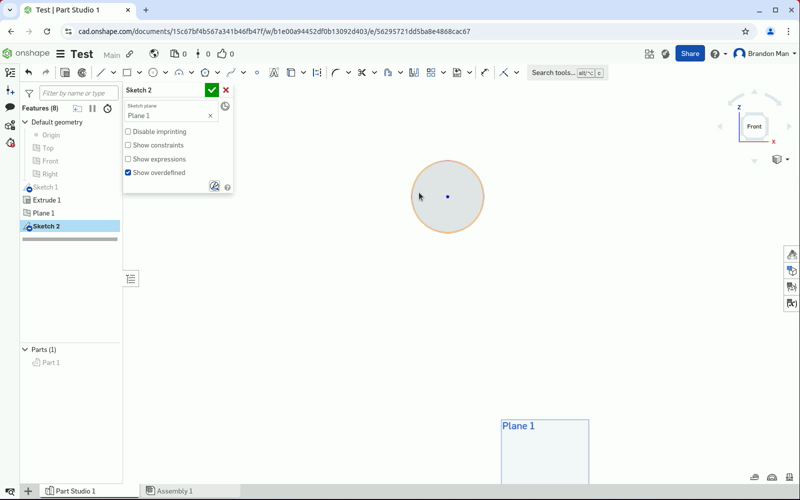
scroll(6)
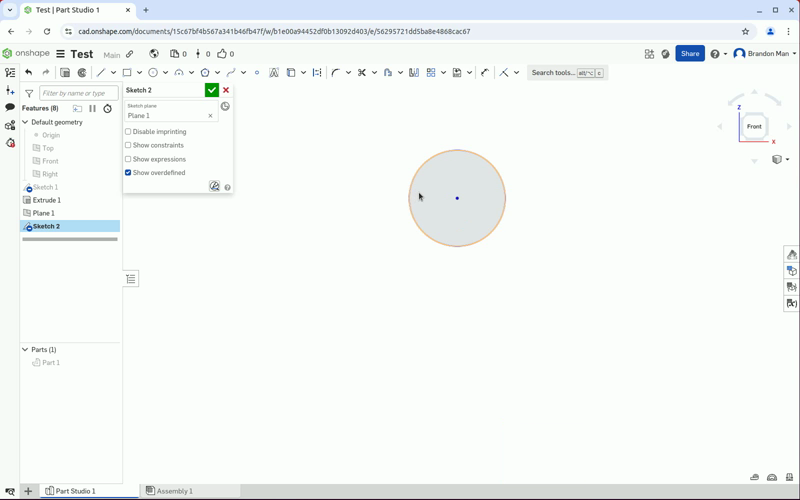
scroll(6)
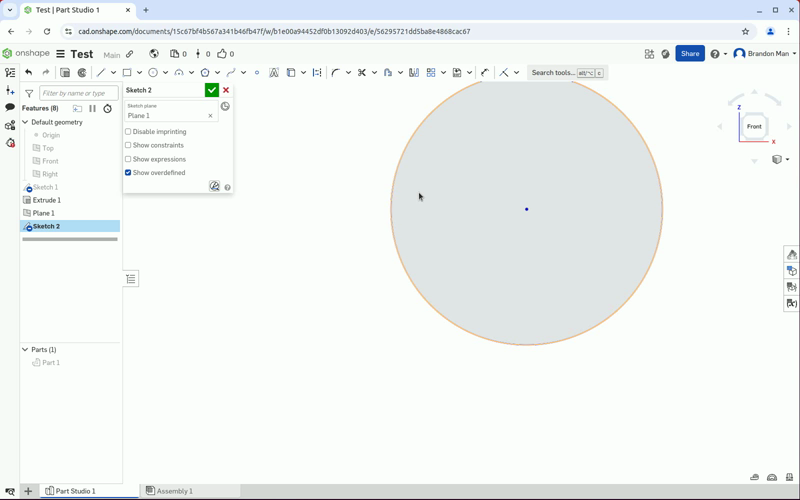
click(419, 192)
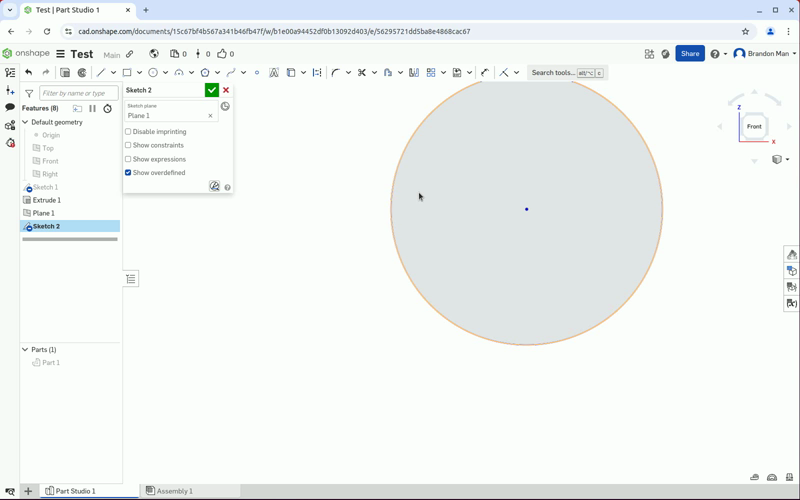
scroll(-6)
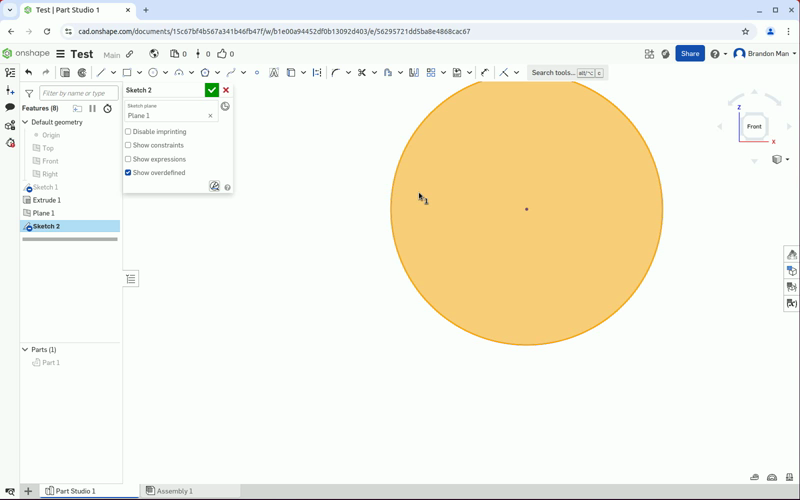
scroll(-6)
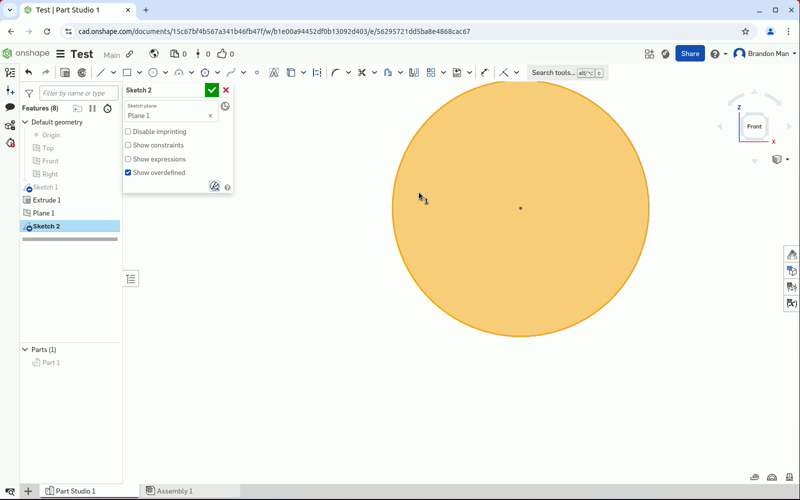
scroll(-6)
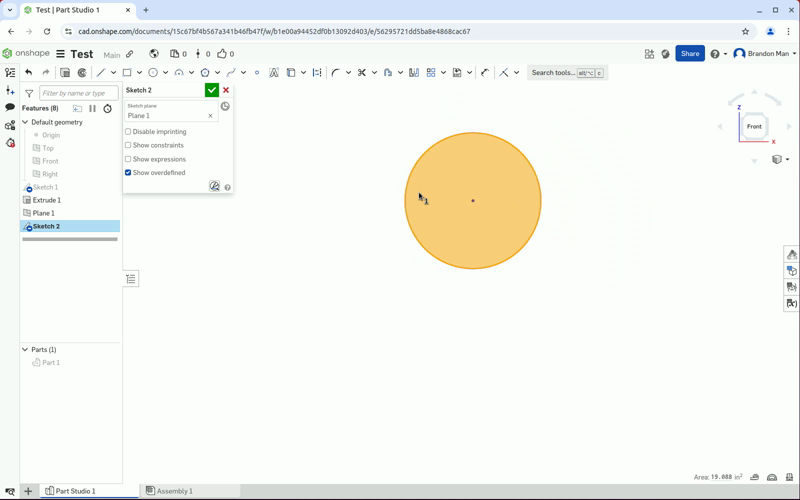
scroll(-6)
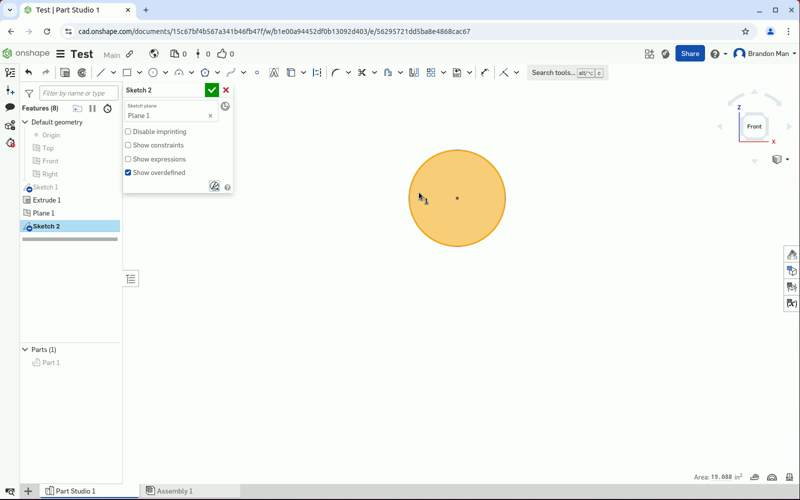
scroll(-6)
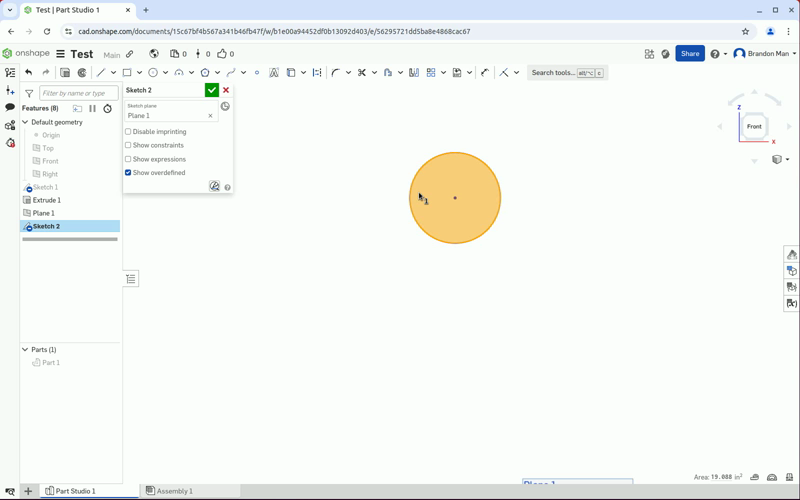
scroll(-6)
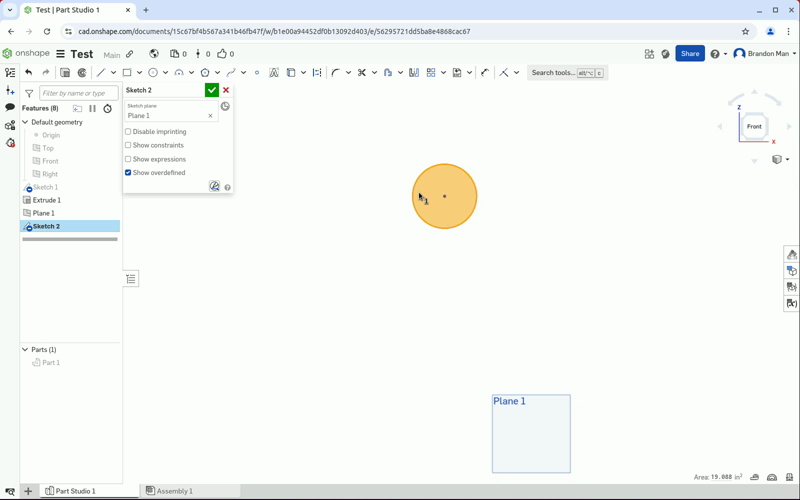
scroll(-6)
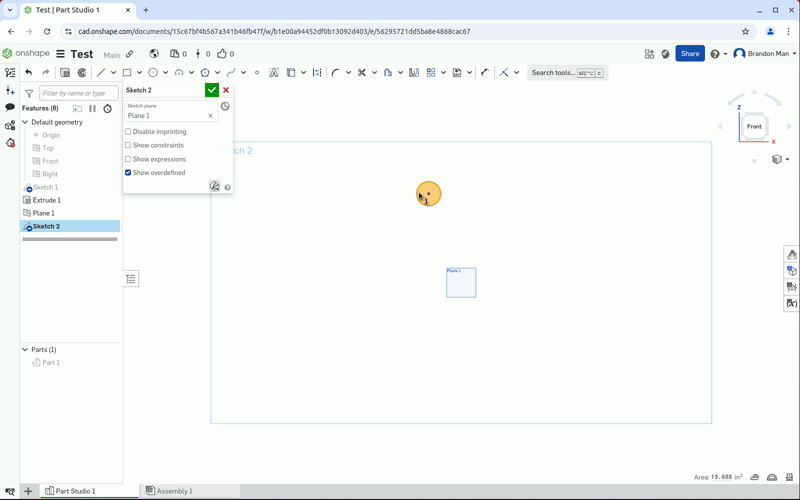
mouse_move(73, 352)
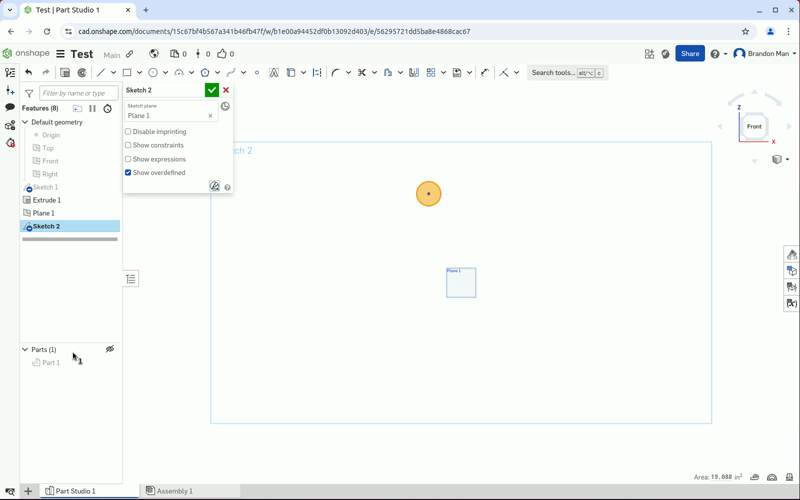
key(shift+y)
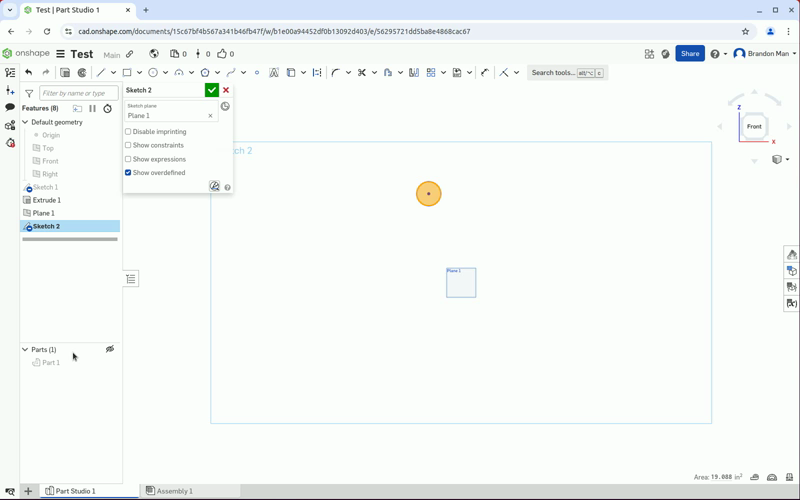
key(shift+e)
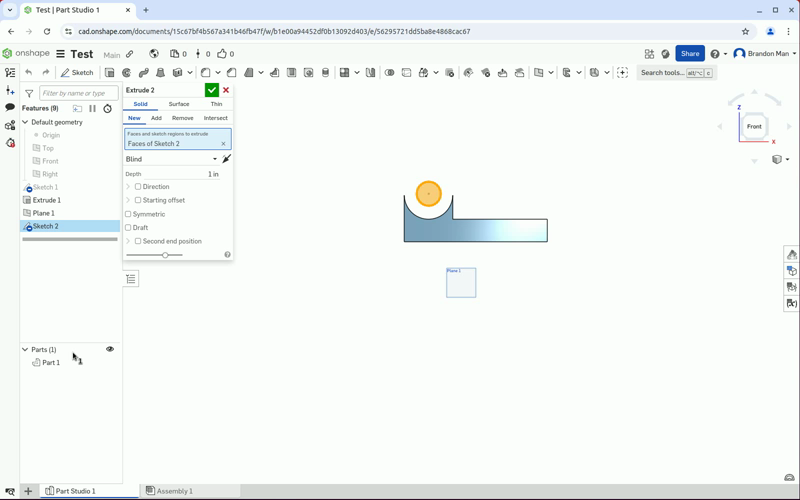
mouse_move(143, 106)
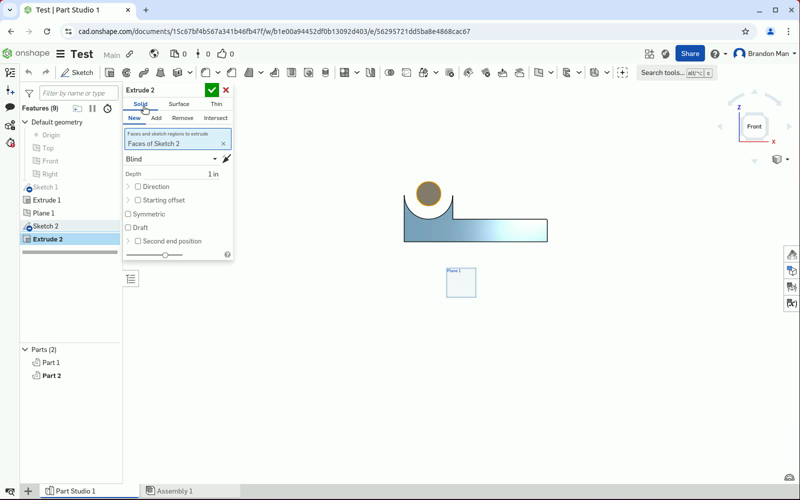
click(143, 106)
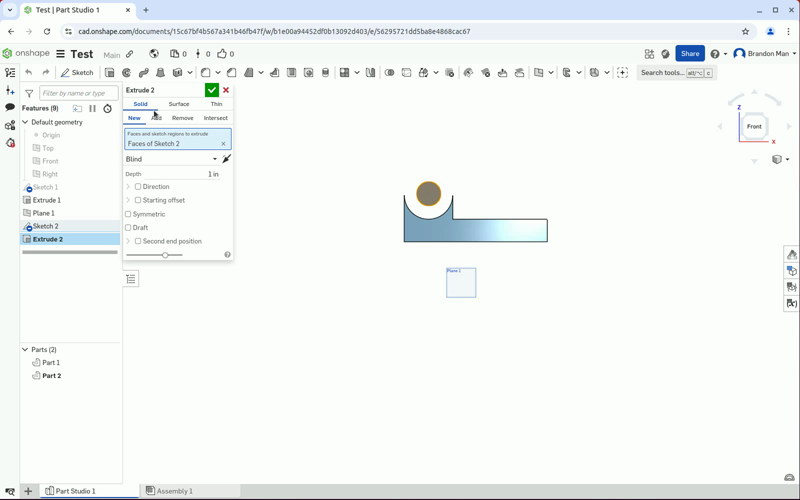
mouse_move(186, 120)
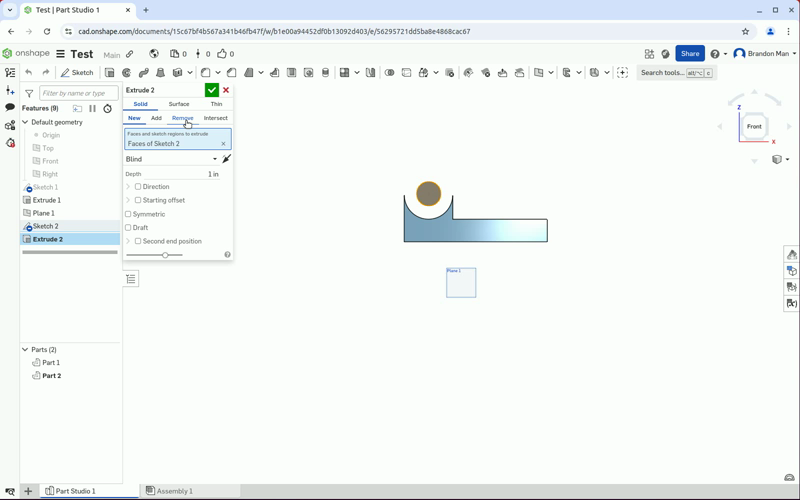
click(186, 120)
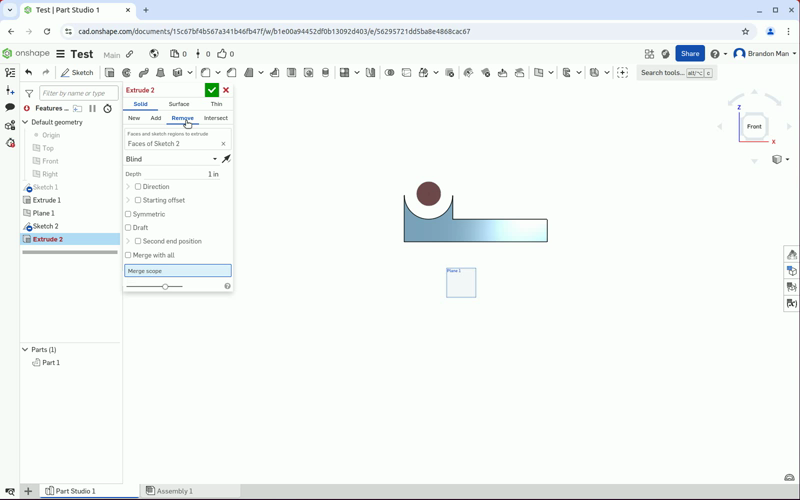
key(tab, 4)
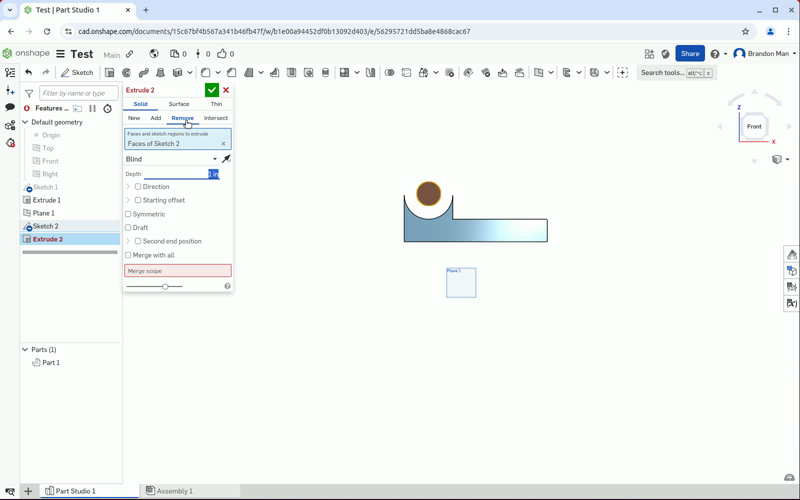
text(9.869)
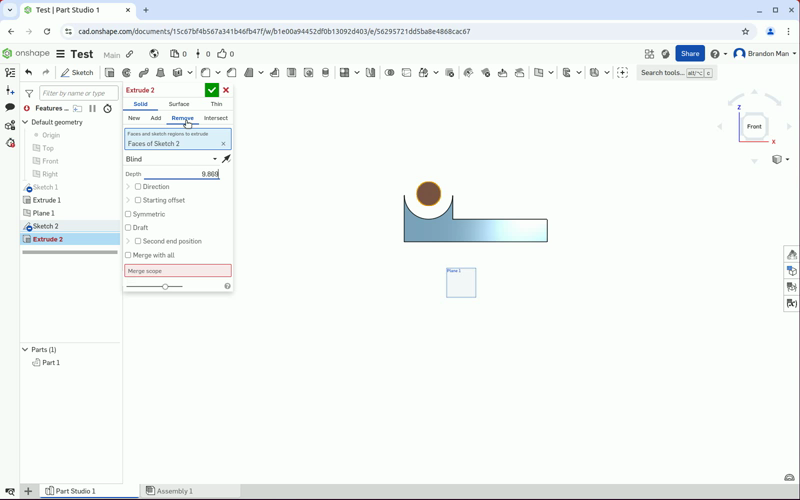
key(tab, 6)
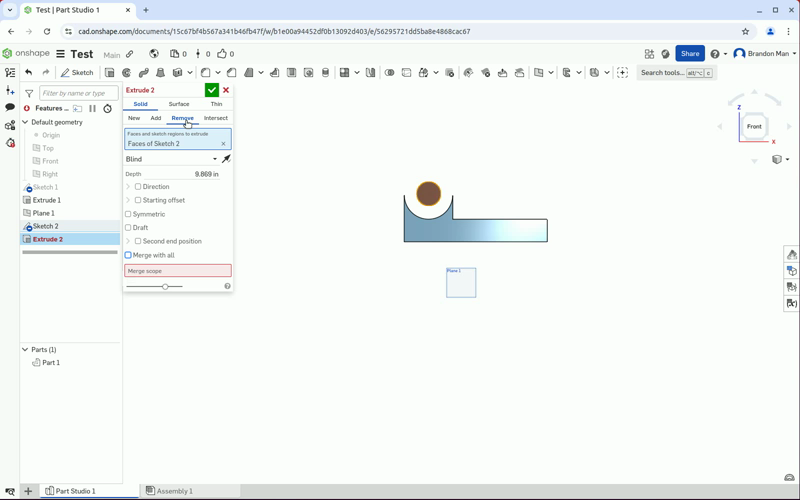
key(space)
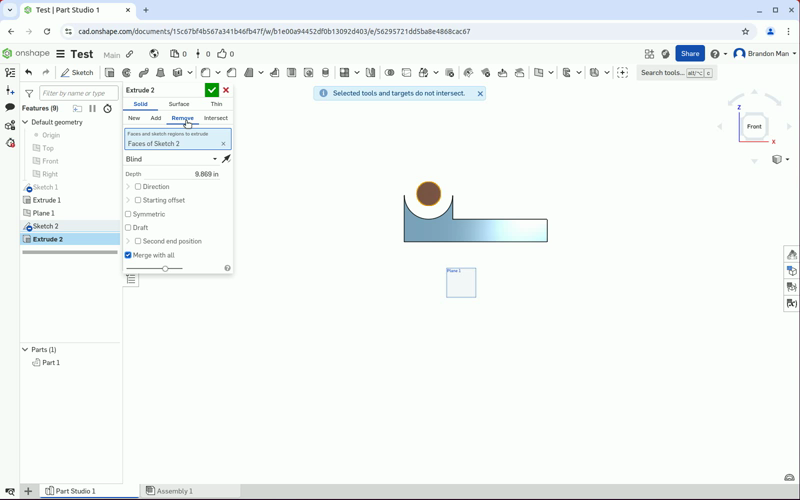
key(enter)
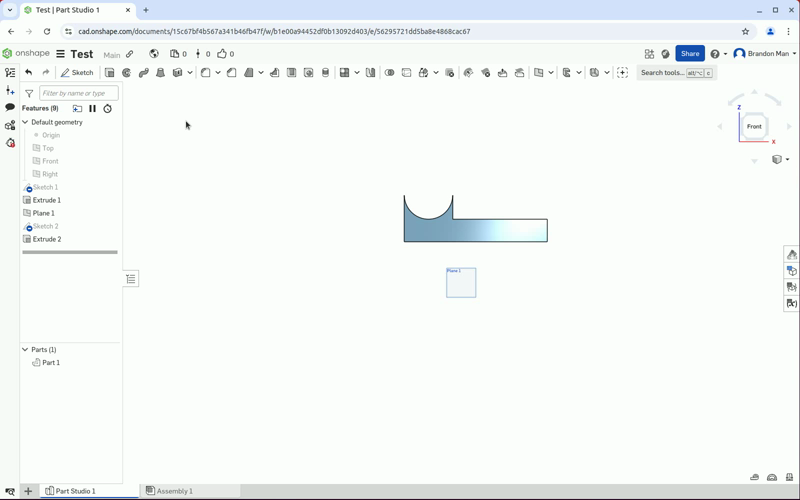
key(shift+h)
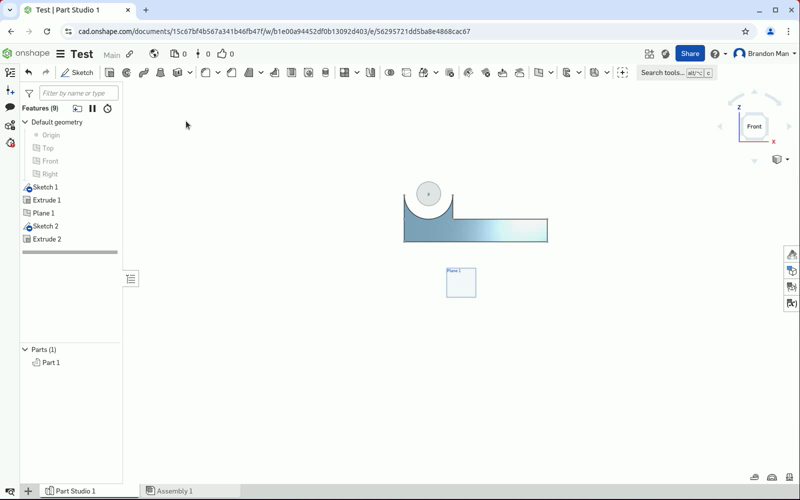
key(shift+h)
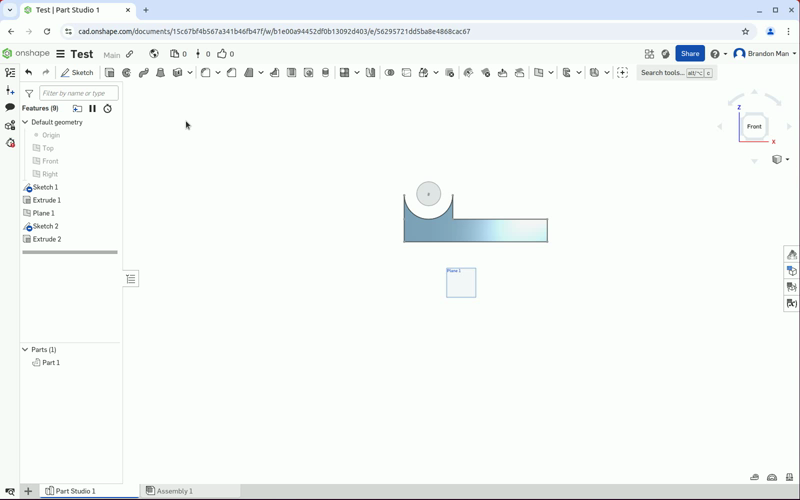
key(shift+7)
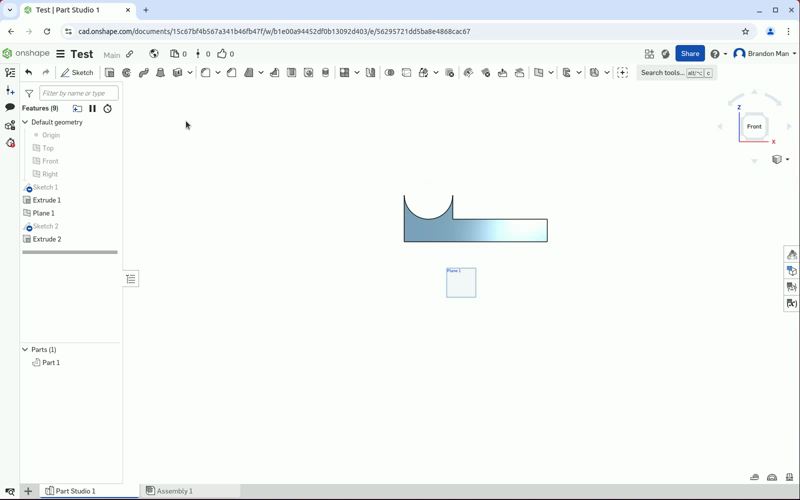
key(left, 2)
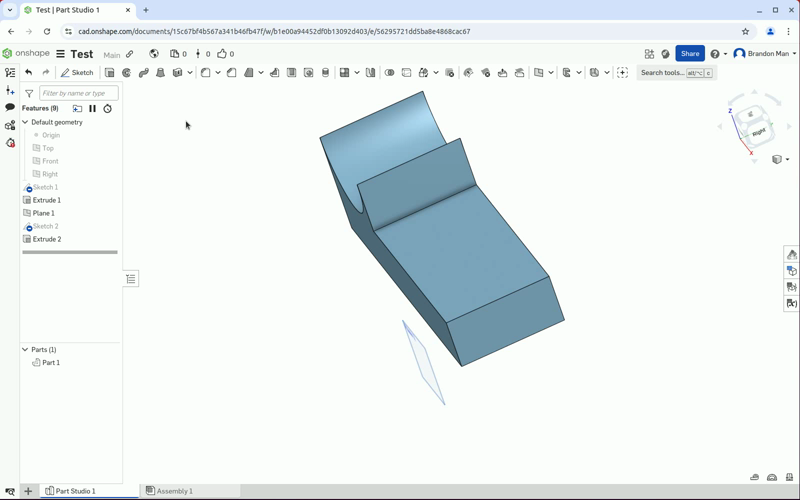
key(down, 2)
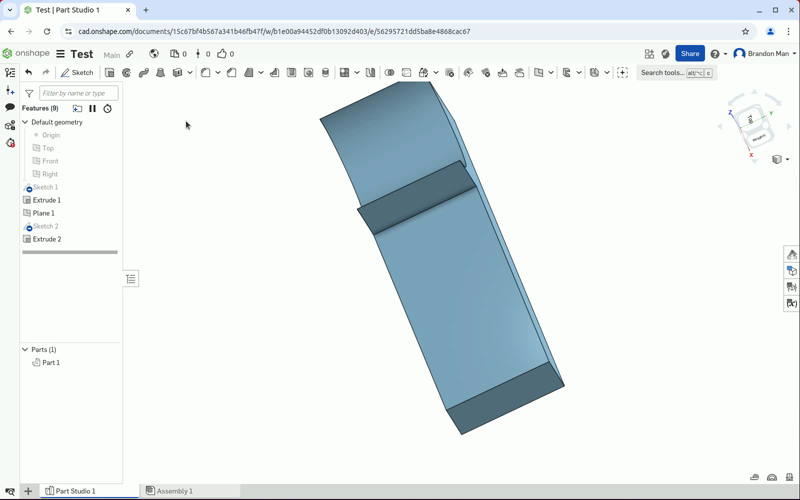
key(up, 2)
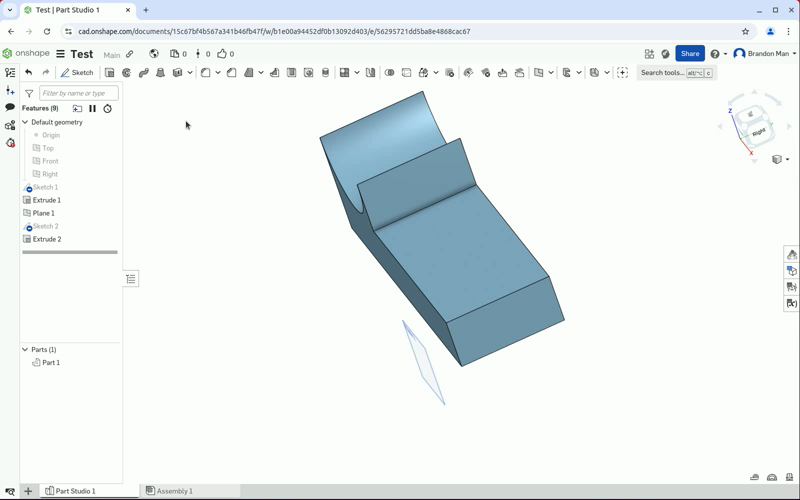
key(right, 2)
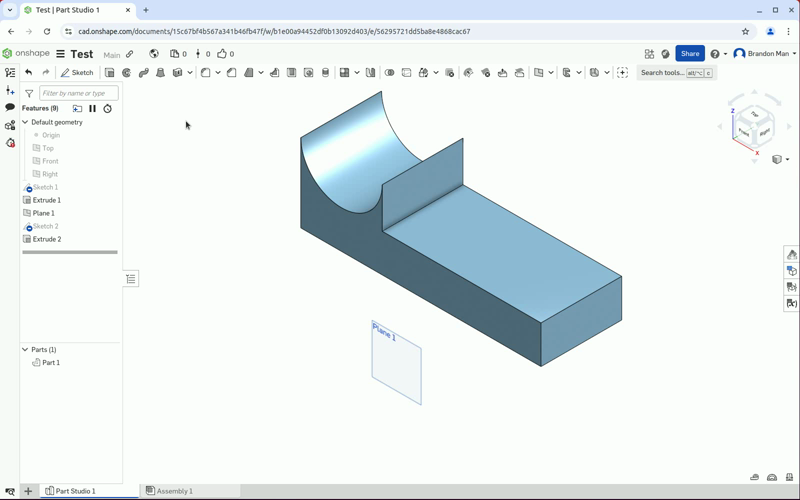
mouse_move(73, 189)
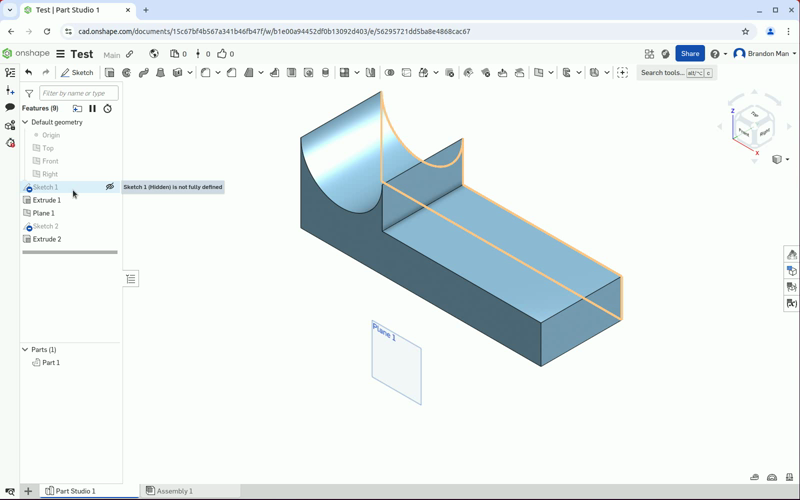
click(73, 189)